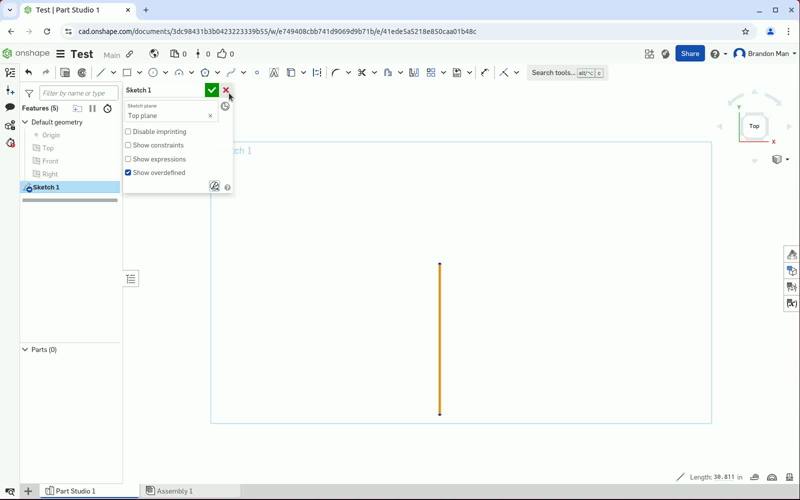
key(shift+h)
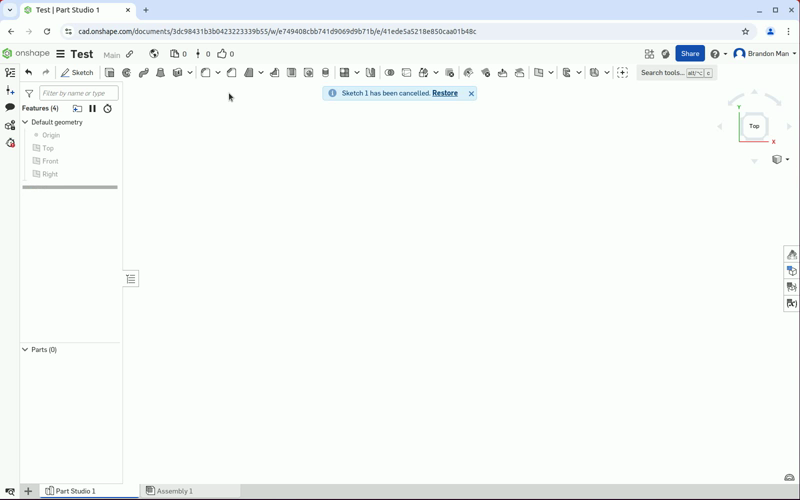
mouse_move(73, 352)
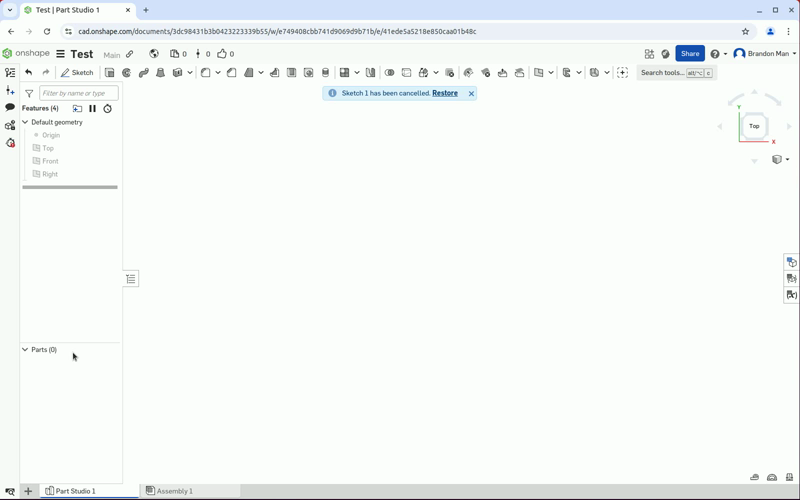
key(y)
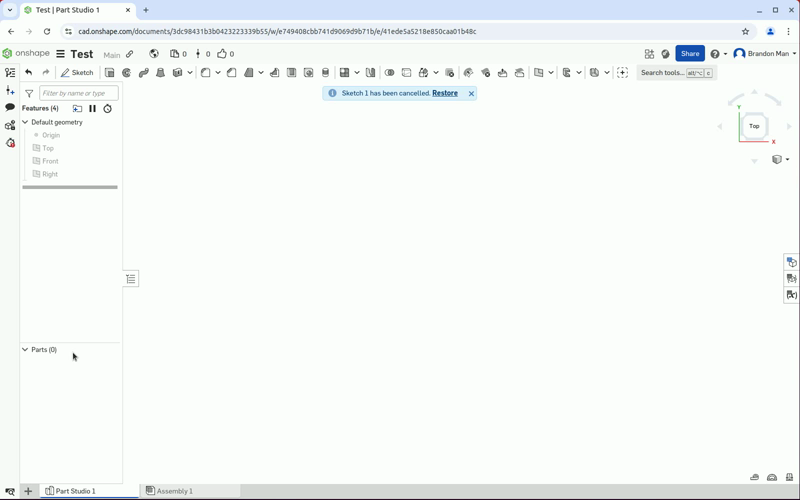
key(shift+p)
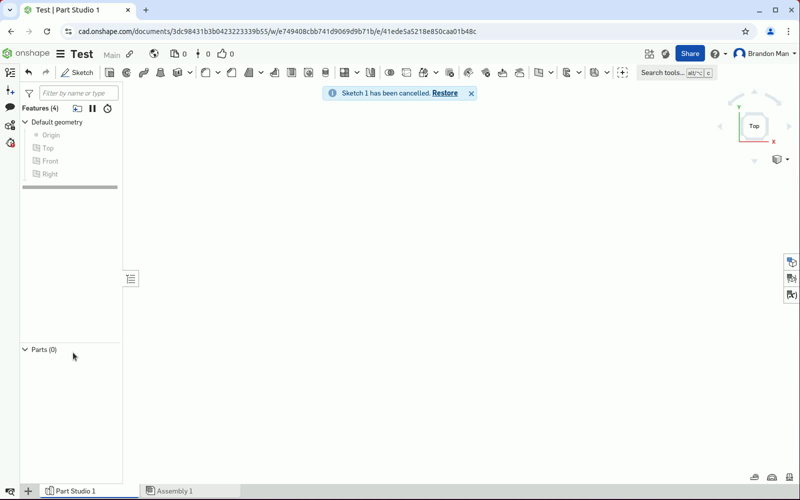
key(space)
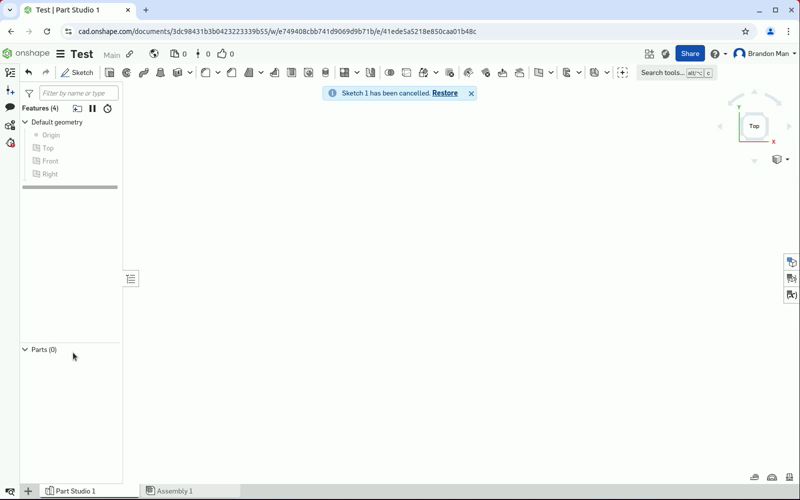
key_down(shift)
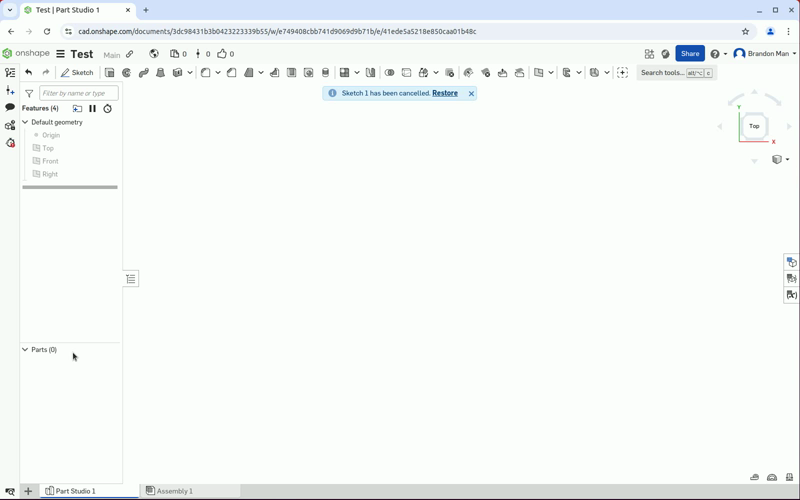
key(up)
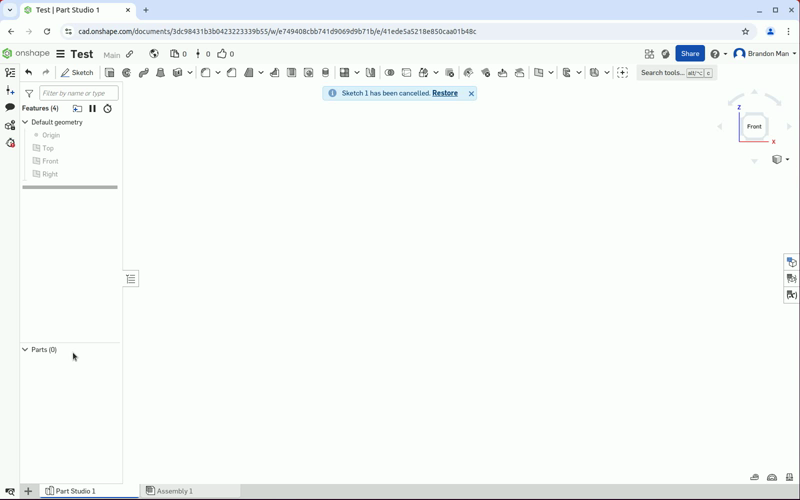
key_up(shift)
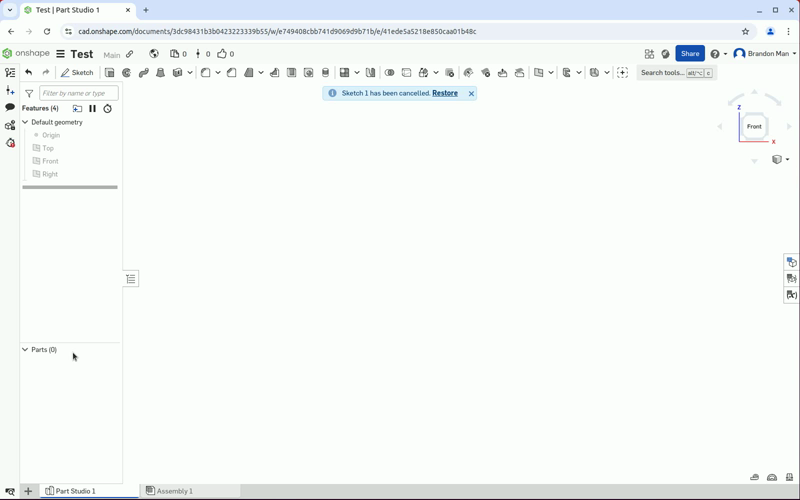
key(space)
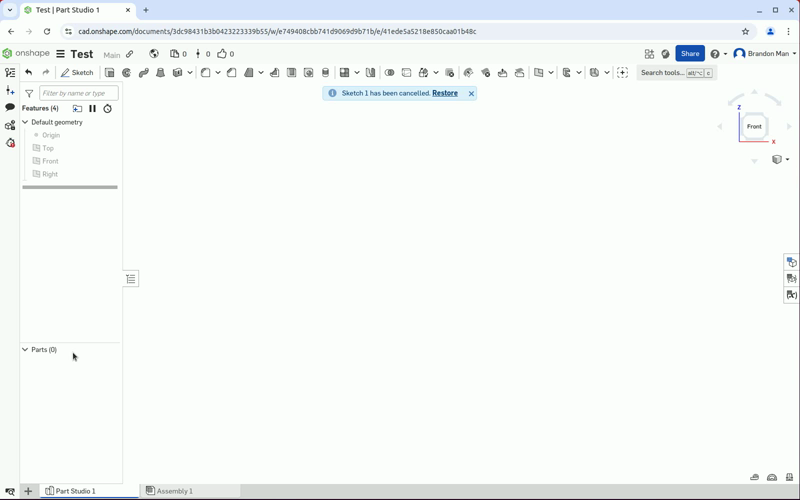
key_down(shift)
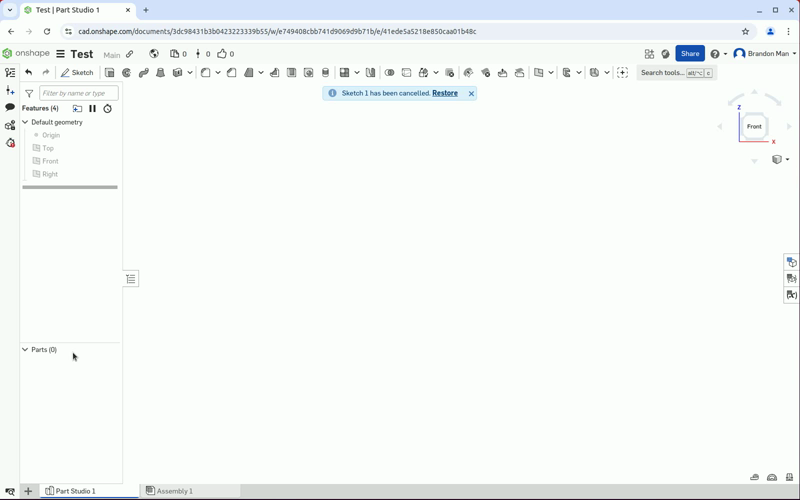
key(left)
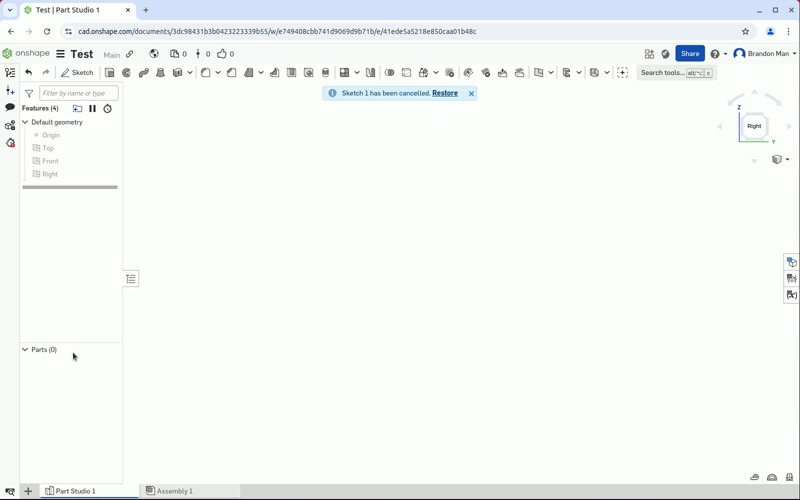
key_up(shift)
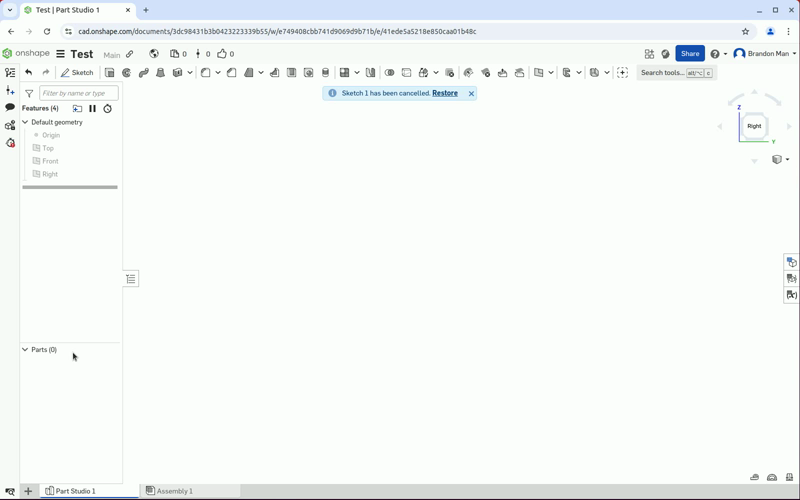
mouse_move(73, 352)
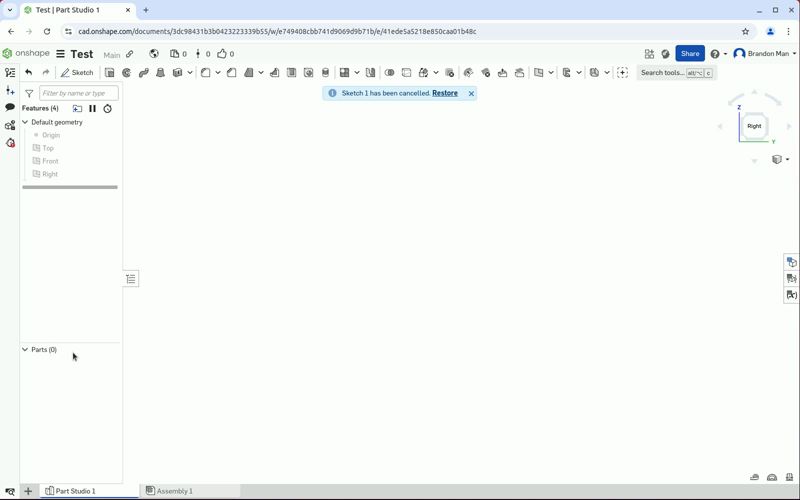
key(shift+y)
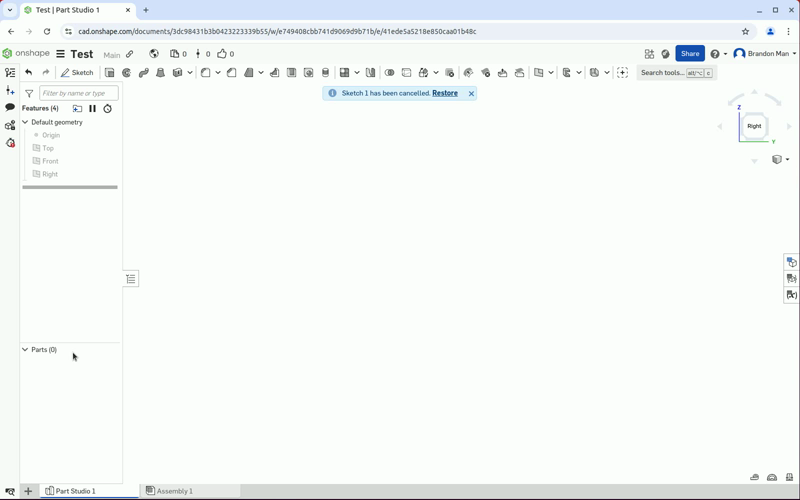
key(shift+s)
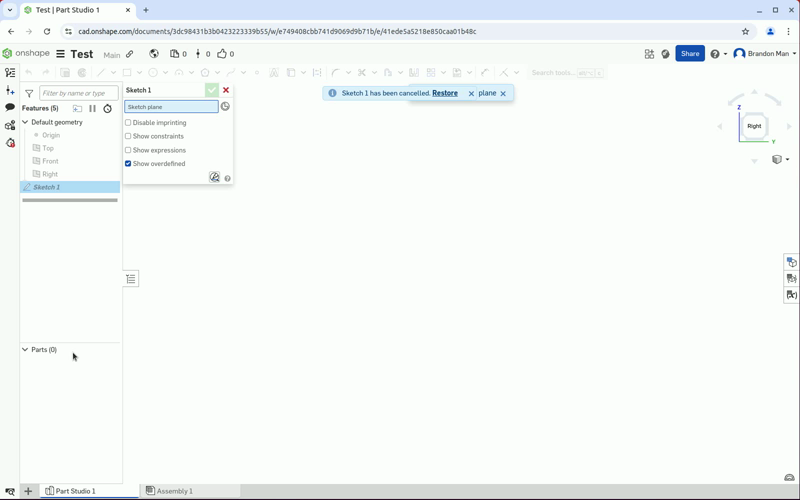
mouse_move(73, 176)
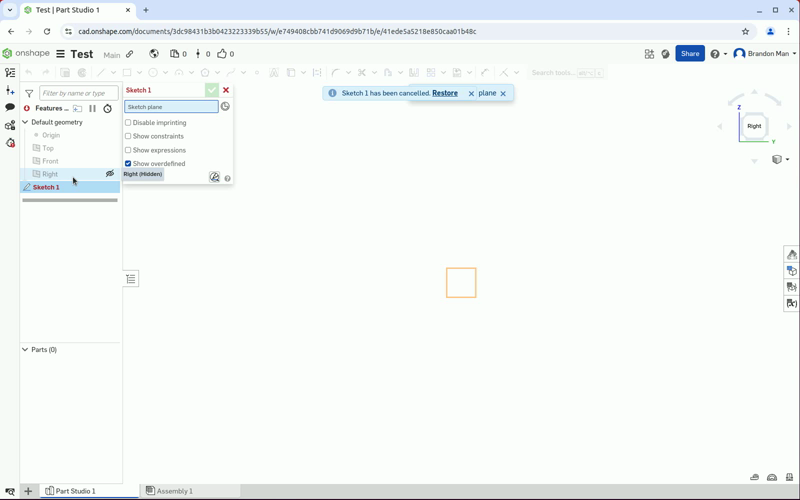
click(73, 176)
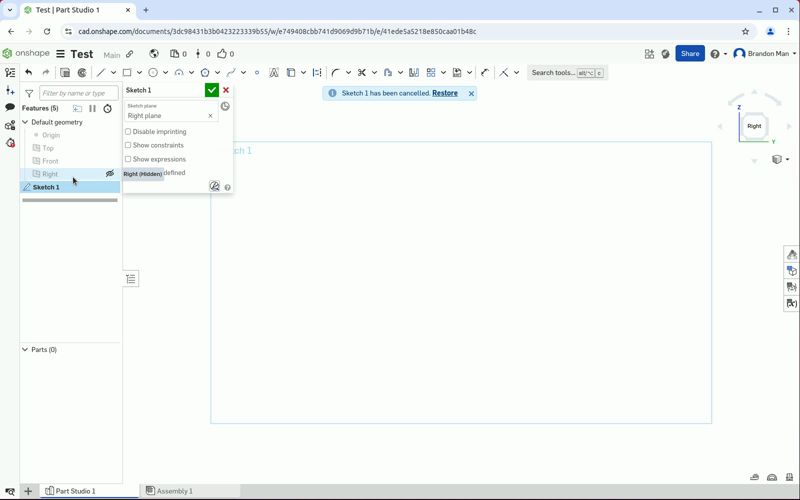
mouse_move(73, 352)
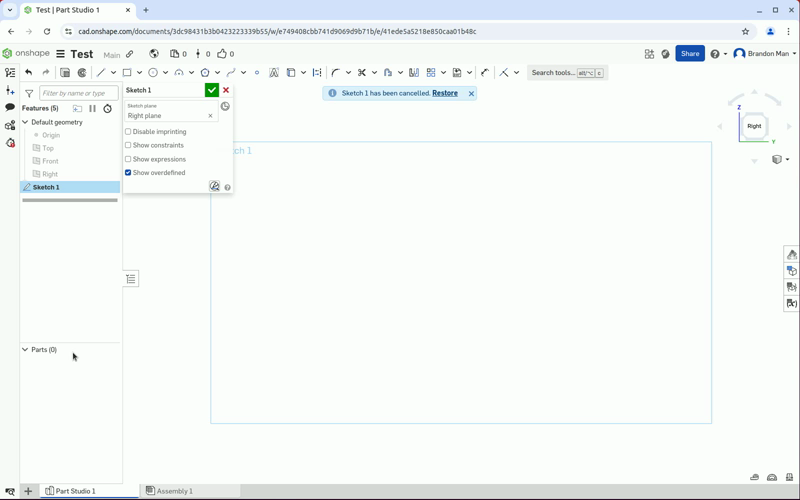
key(y)
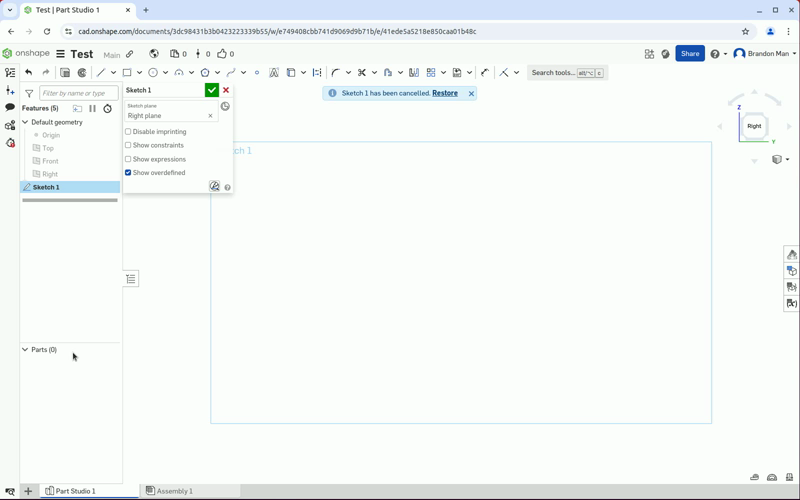
key(l)
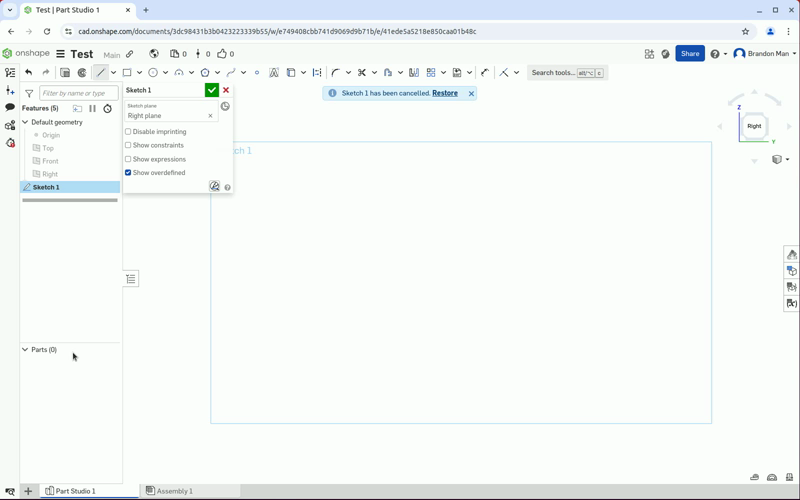
key_down(shift)
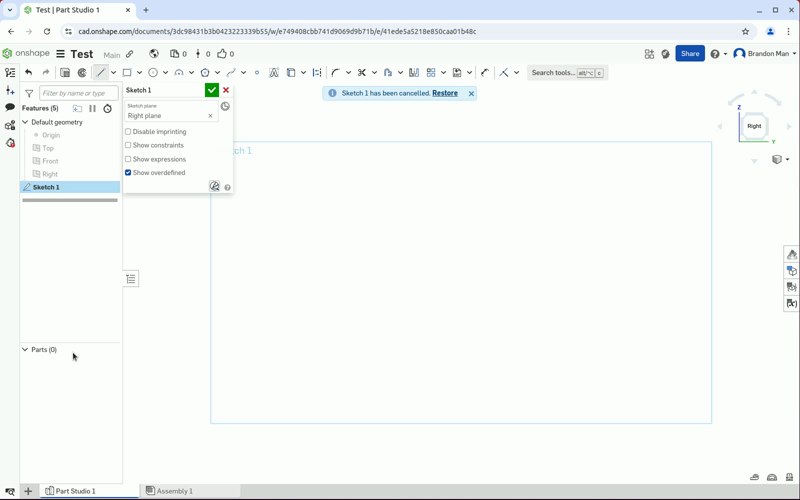
mouse_move(460, 234)
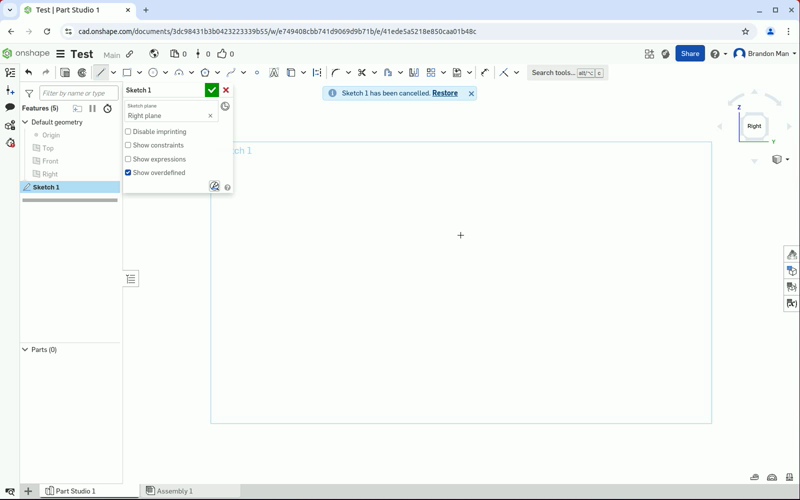
click(460, 234)
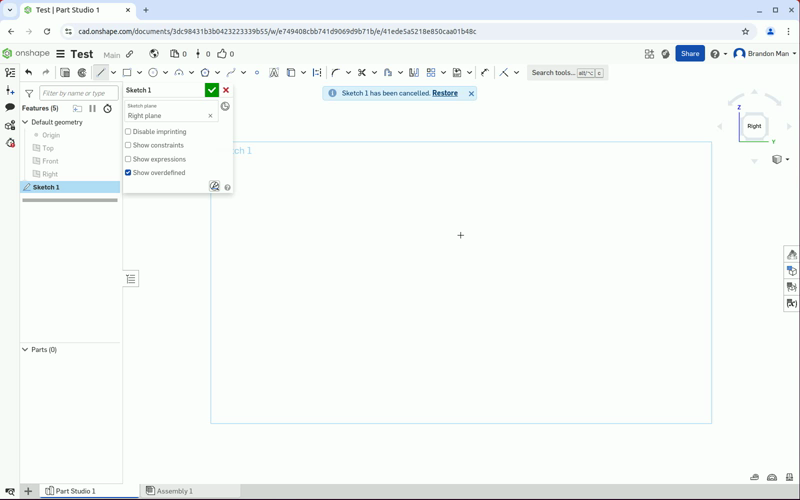
key_up(shift)
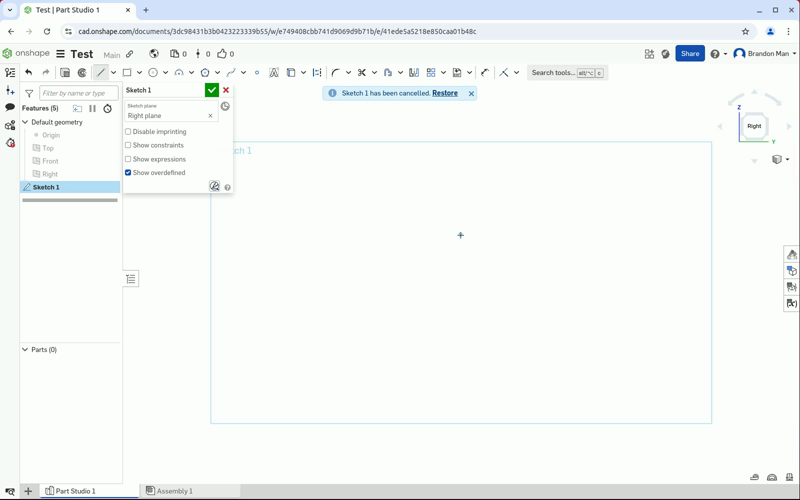
key_down(shift)
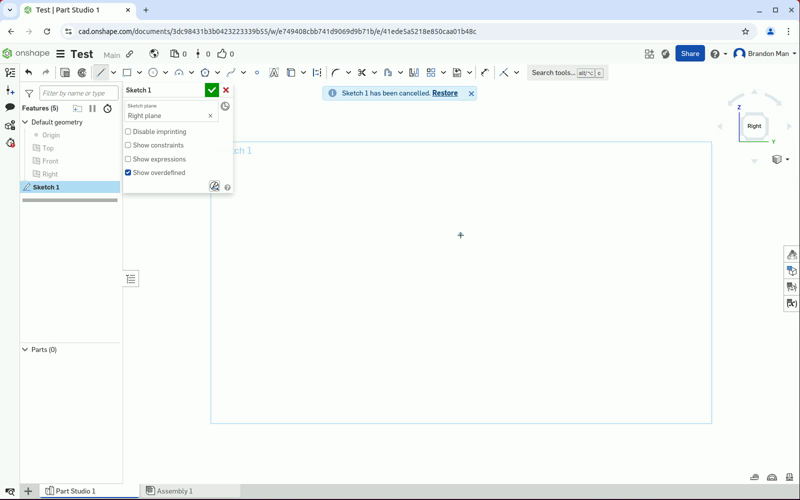
mouse_move(523, 234)
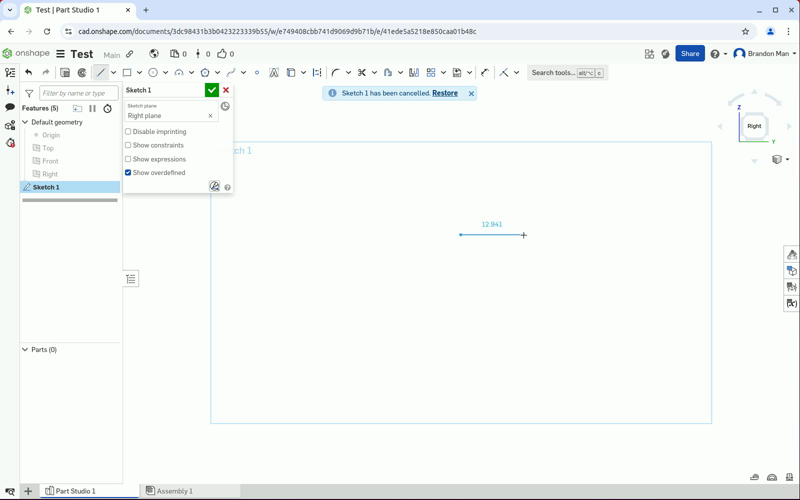
click(523, 234)
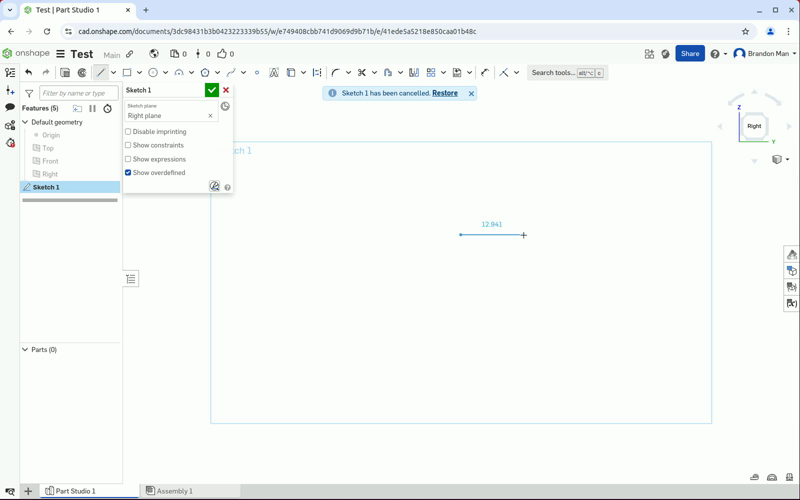
key_up(shift)
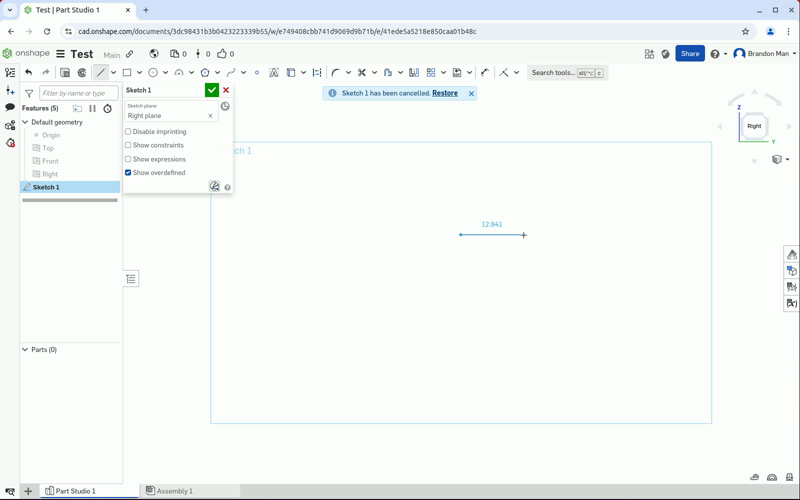
key_down(shift)
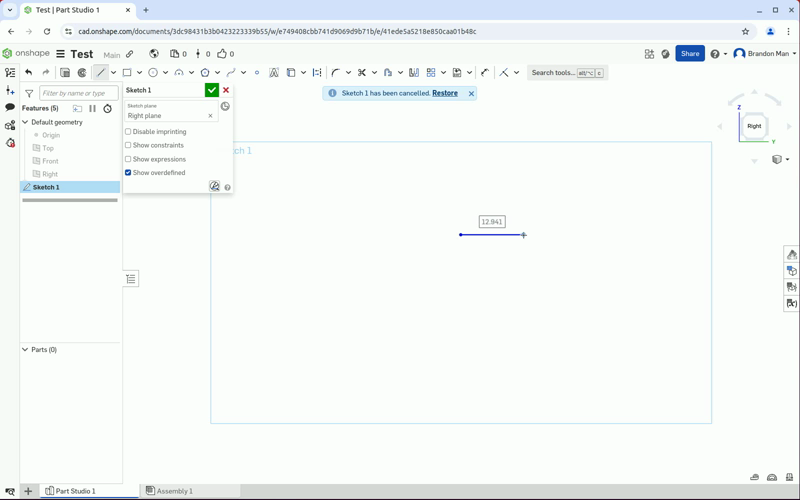
mouse_move(523, 170)
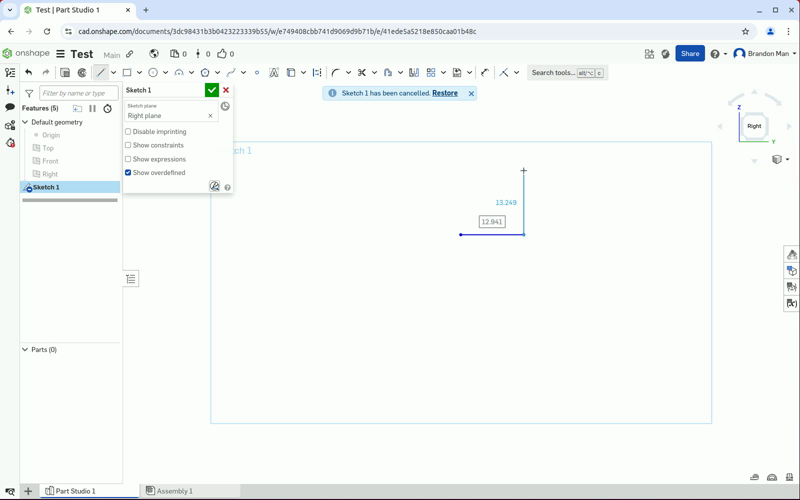
click(523, 170)
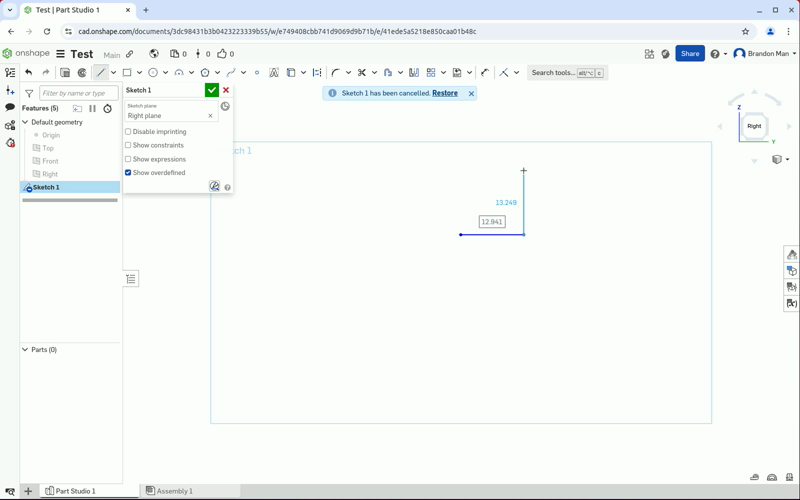
key_up(shift)
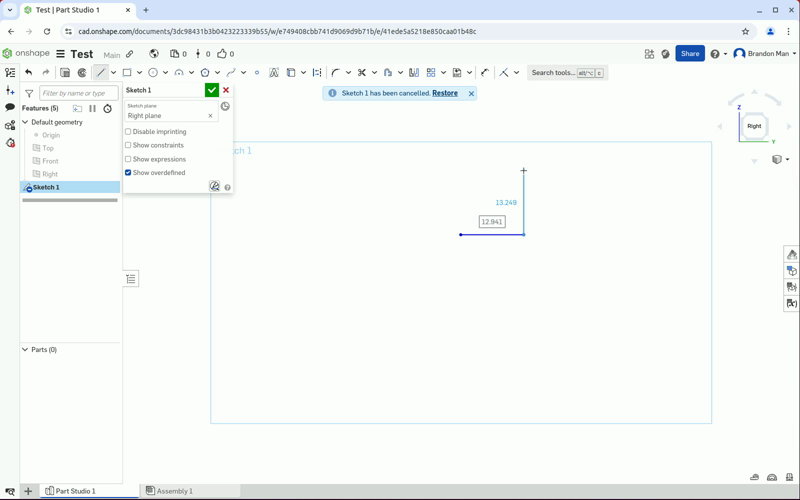
key_down(shift)
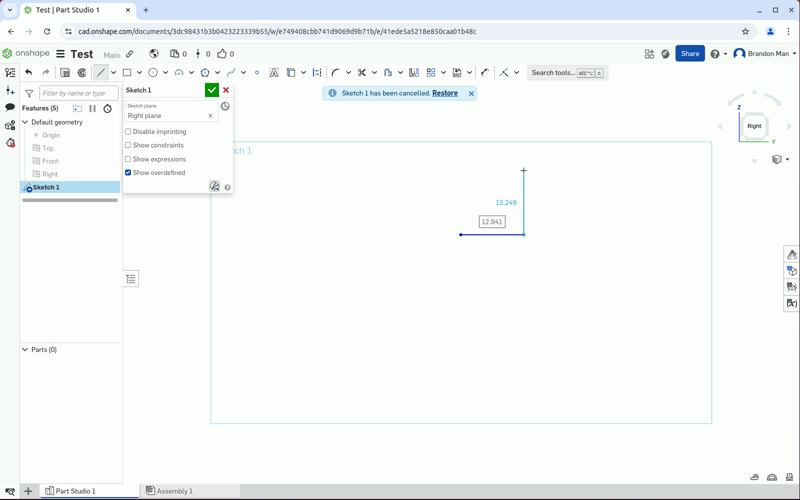
mouse_move(460, 170)
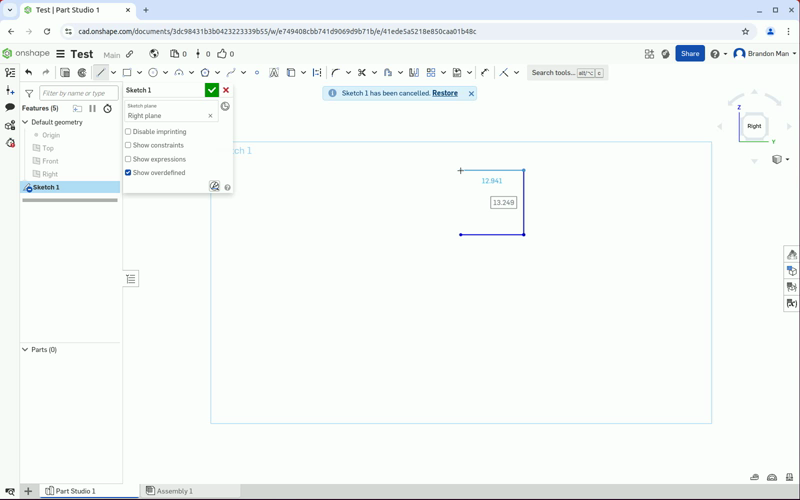
click(460, 170)
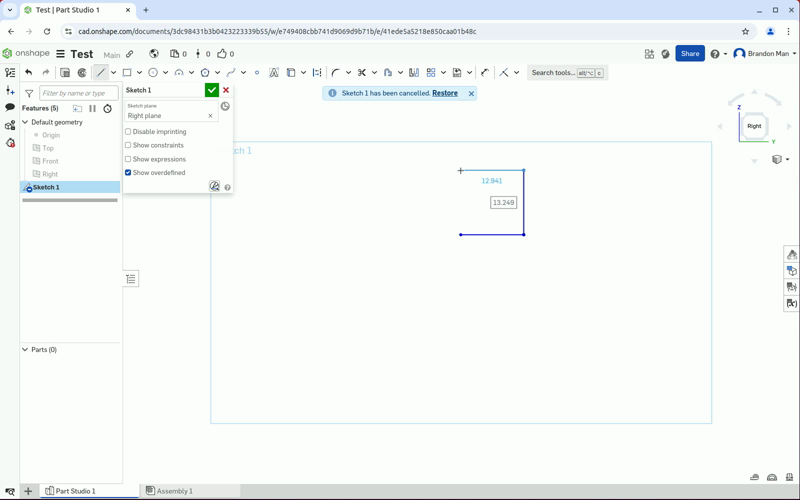
key_up(shift)
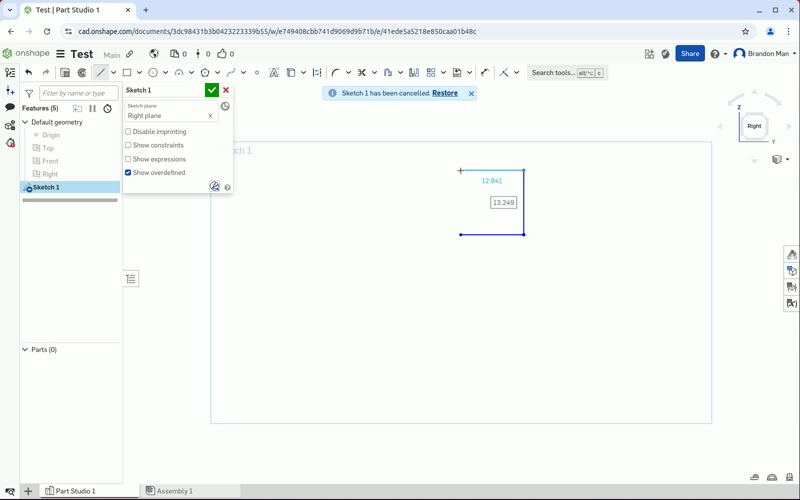
key_down(shift)
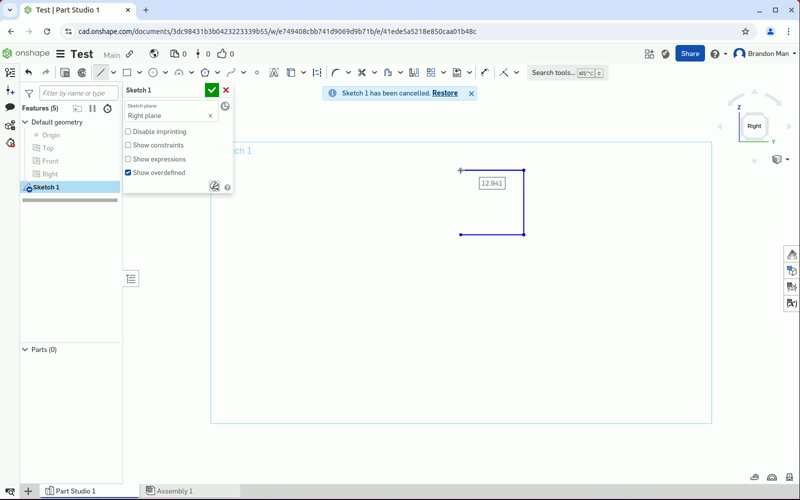
mouse_move(460, 234)
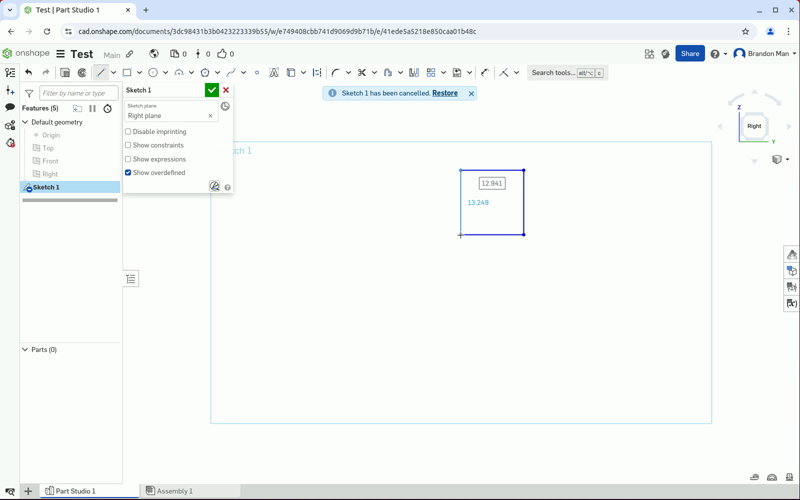
key_up(shift)
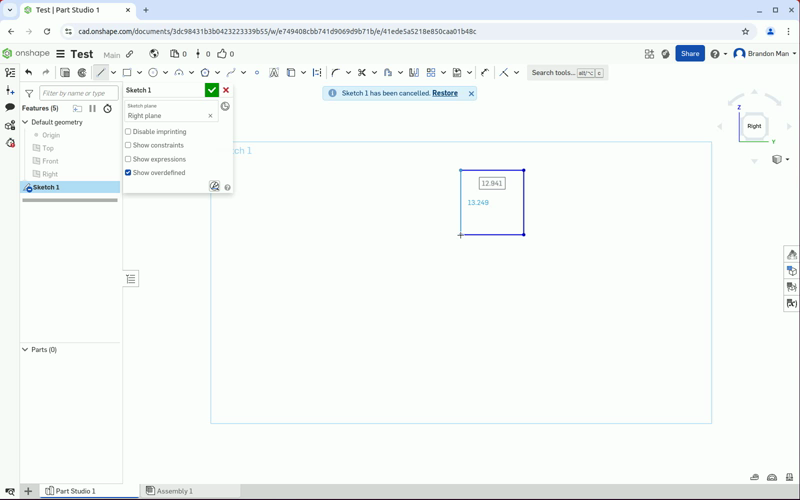
click(460, 234)
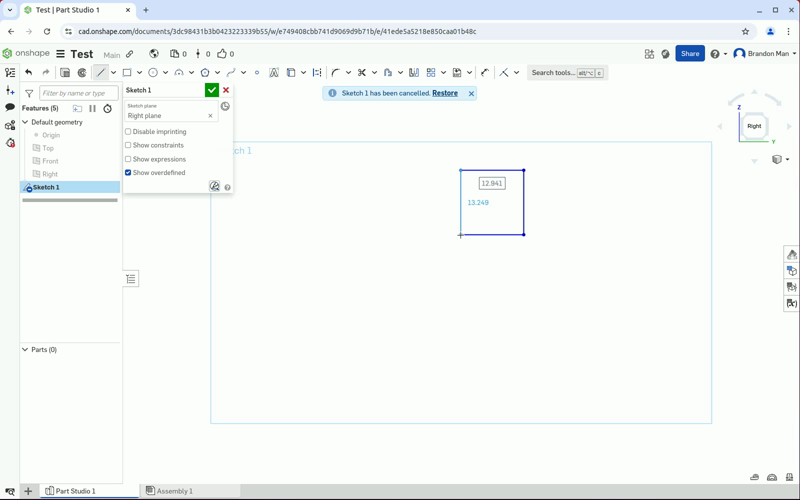
key(esc)
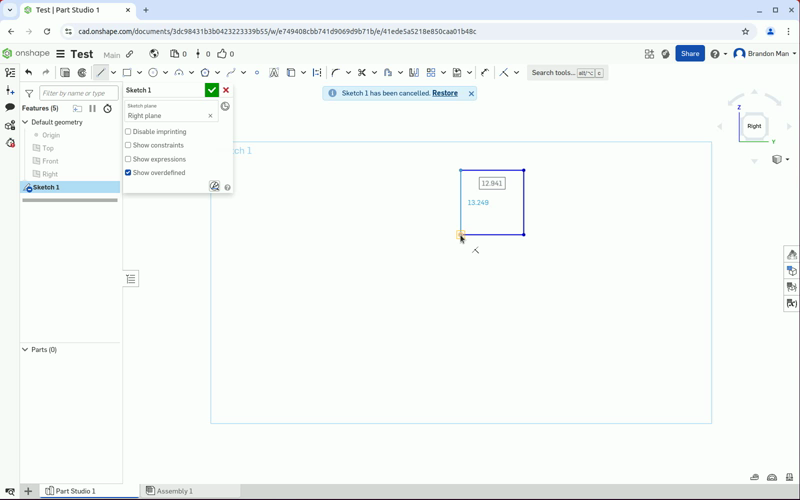
mouse_move(519, 179)
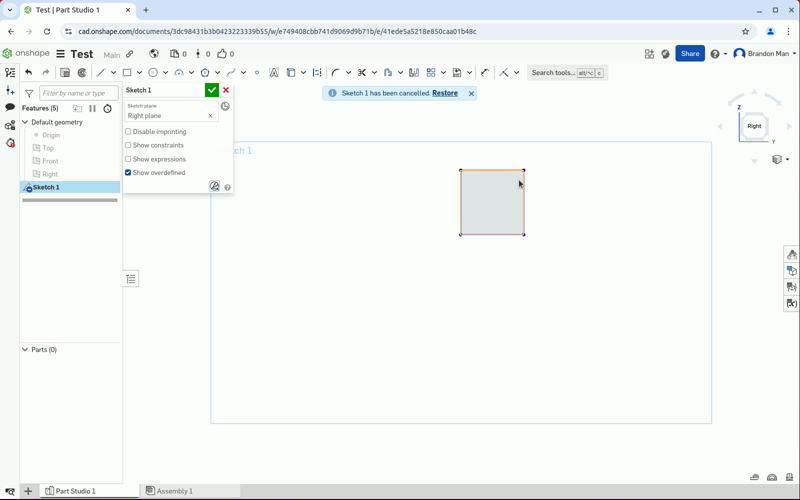
click(519, 179)
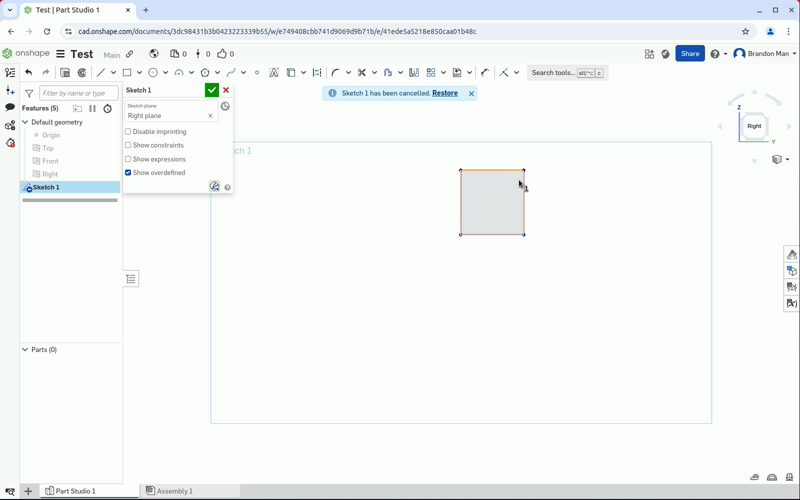
mouse_move(73, 352)
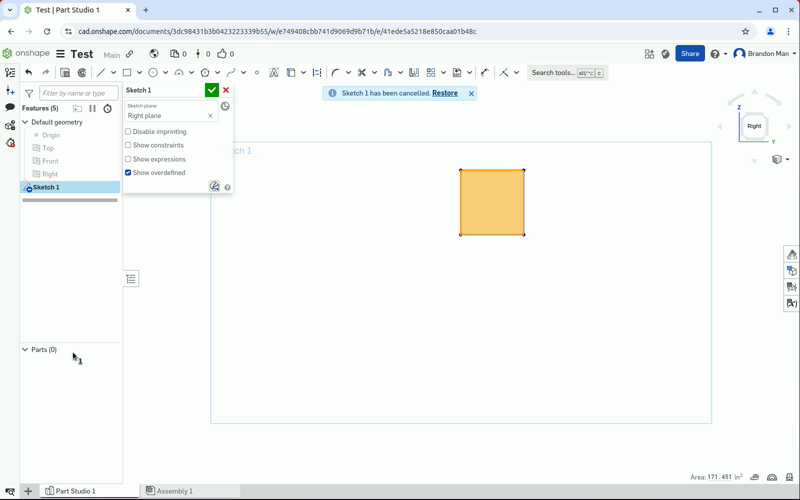
key(shift+y)
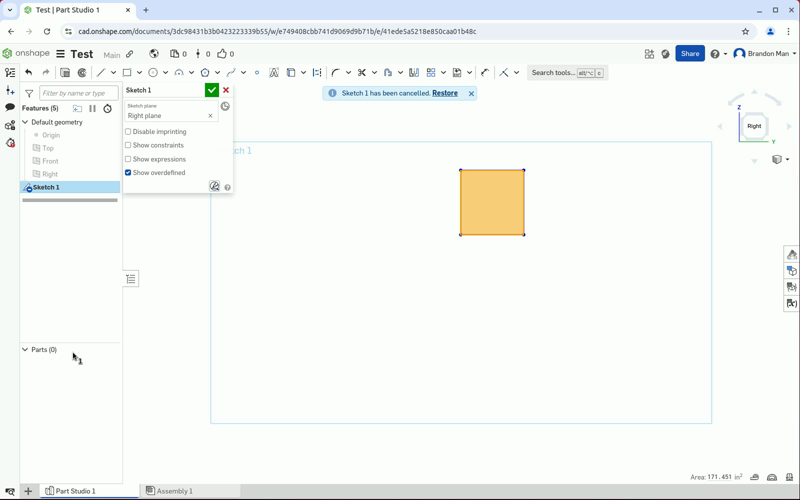
key(shift+e)
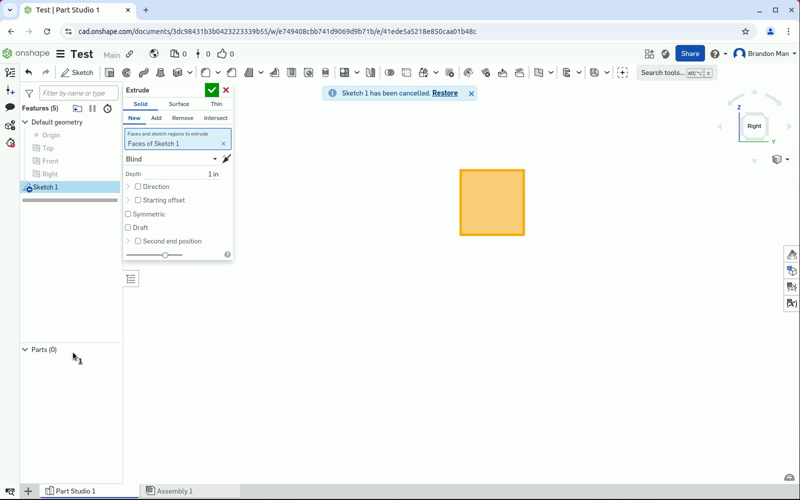
mouse_move(143, 106)
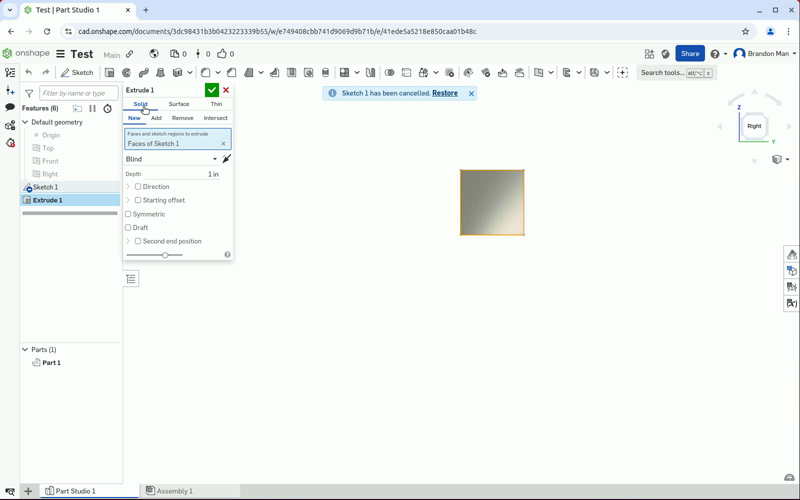
click(143, 106)
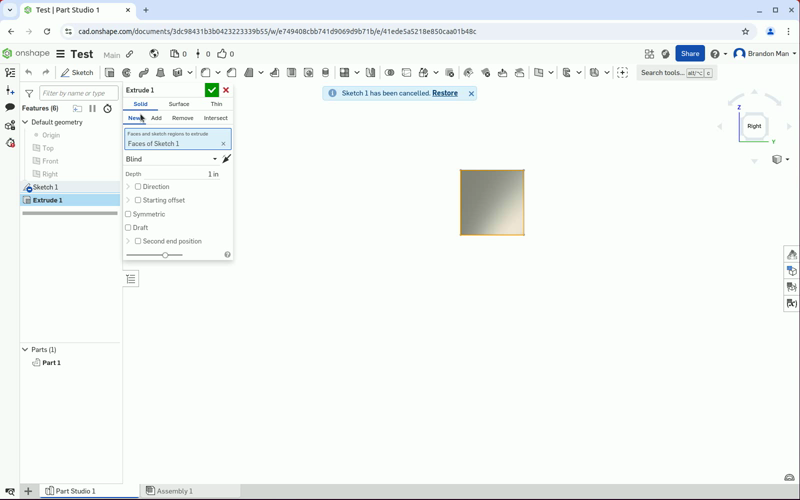
mouse_move(137, 120)
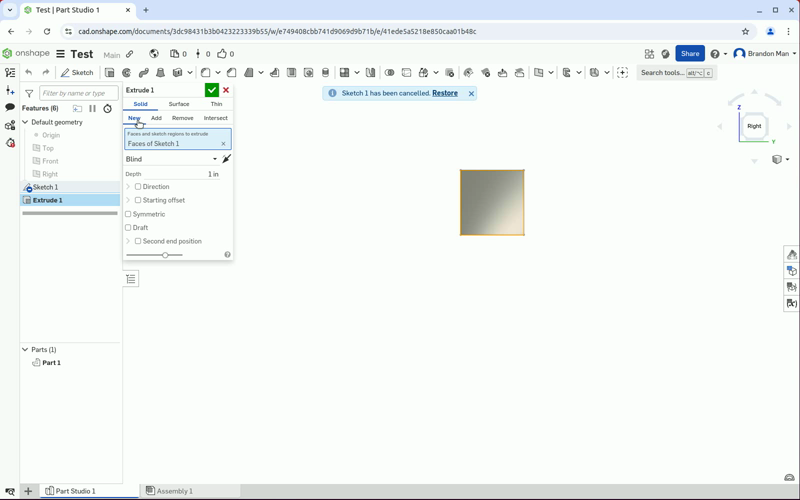
click(137, 120)
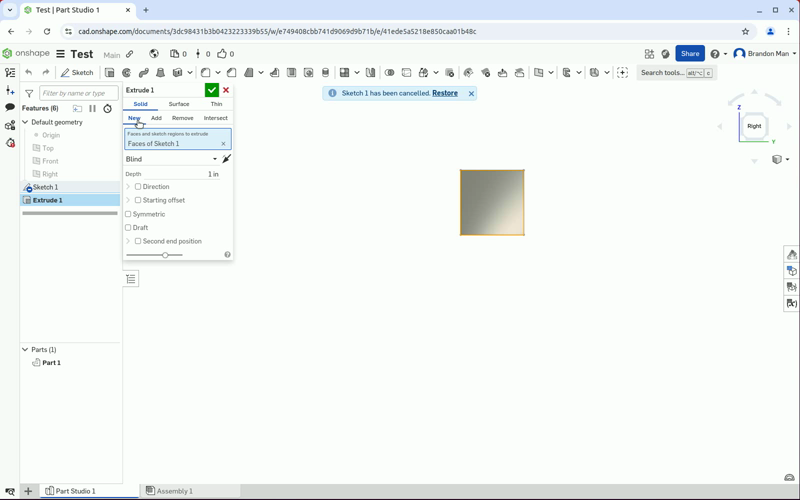
key(tab, 4)
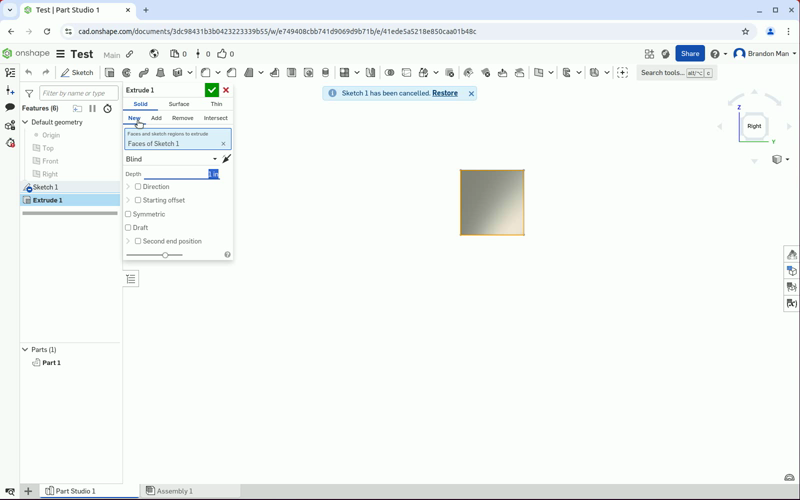
text(7.462)
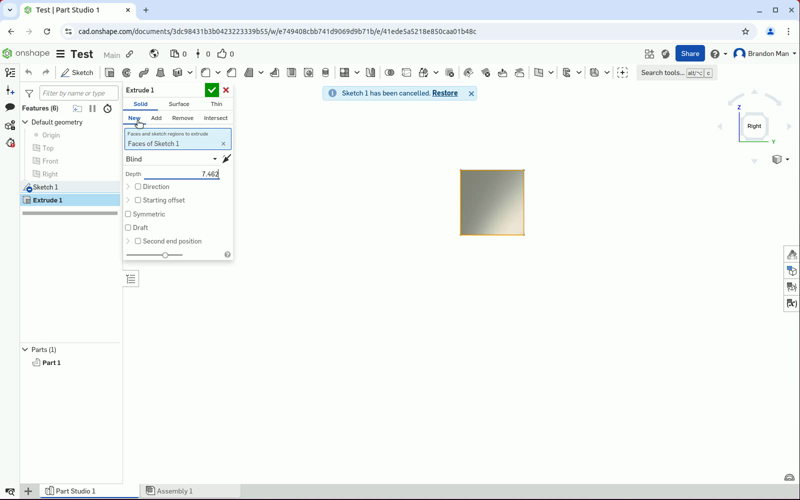
key(enter)
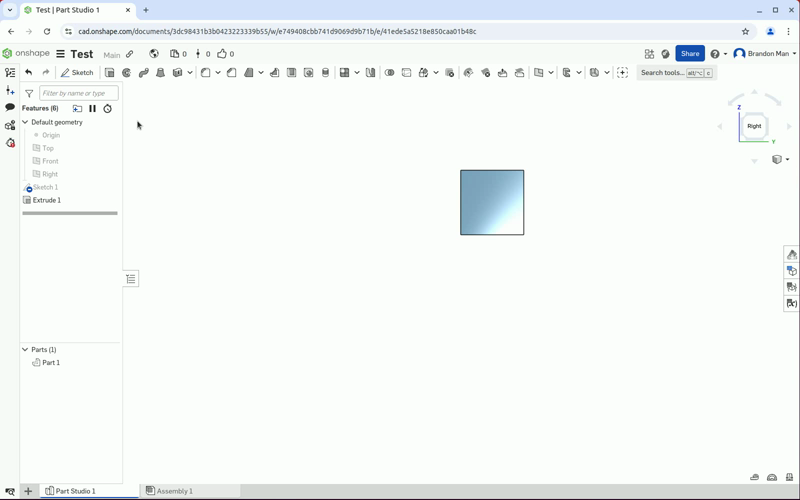
key(shift+h)
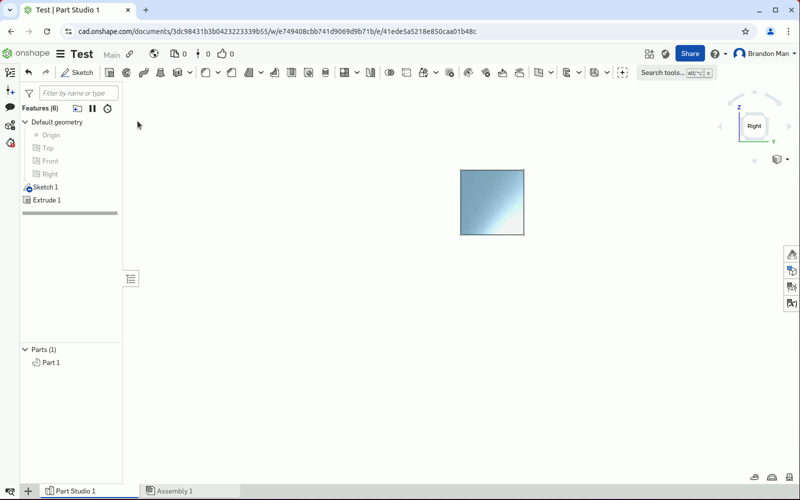
key(shift+h)
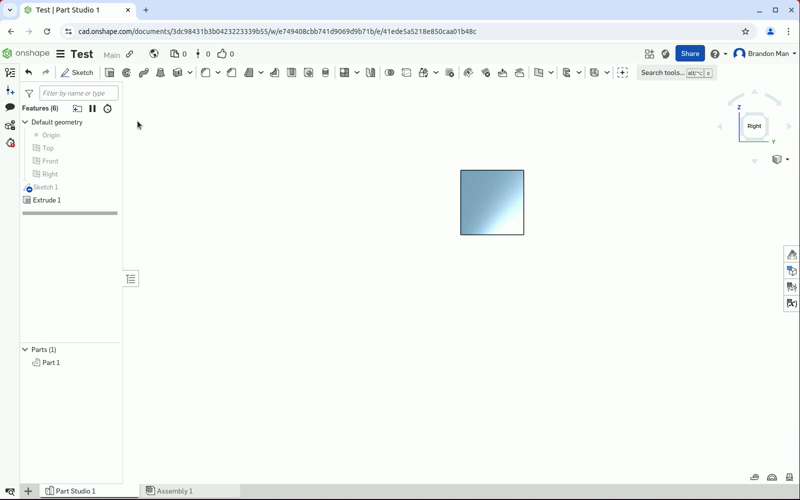
mouse_move(73, 189)
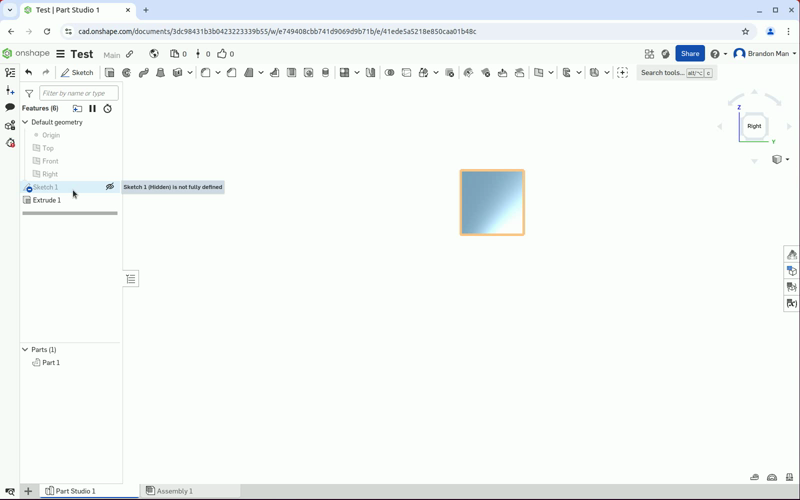
click(73, 189)
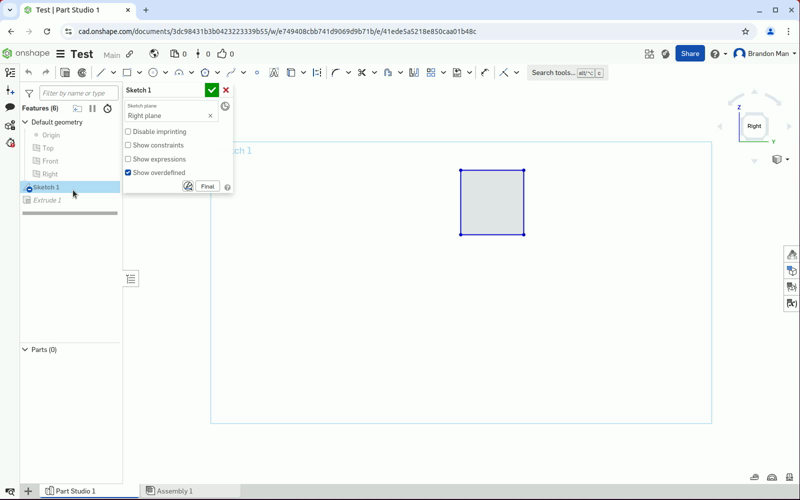
mouse_move(229, 92)
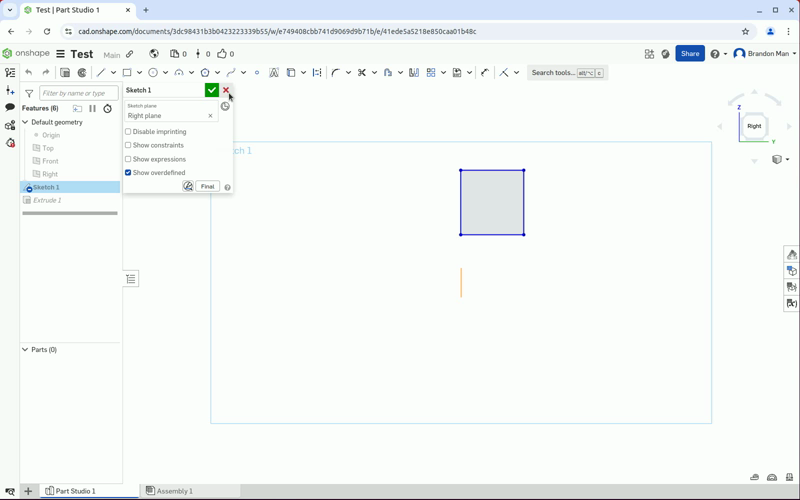
click(229, 92)
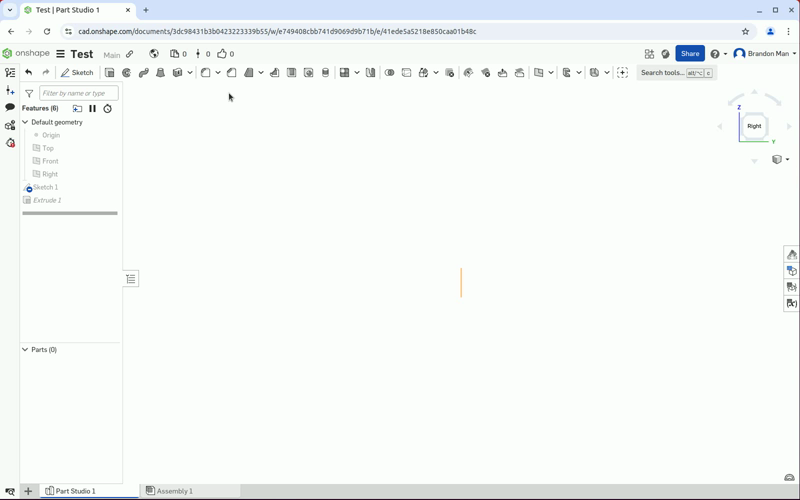
mouse_move(73, 352)
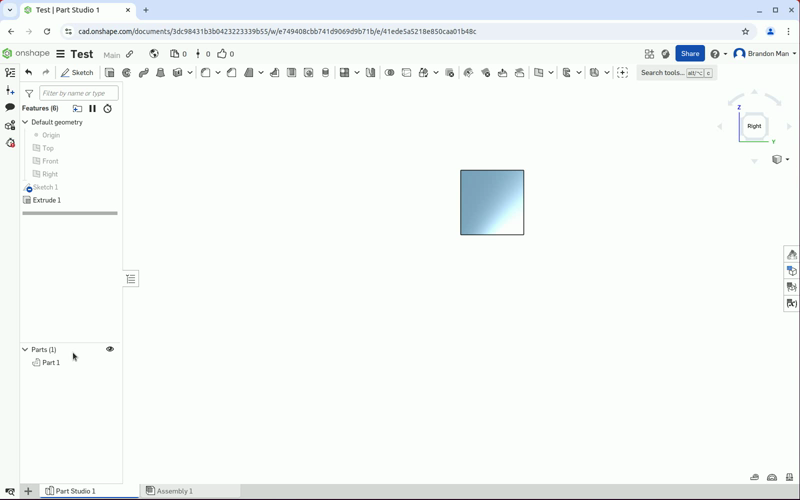
key(y)
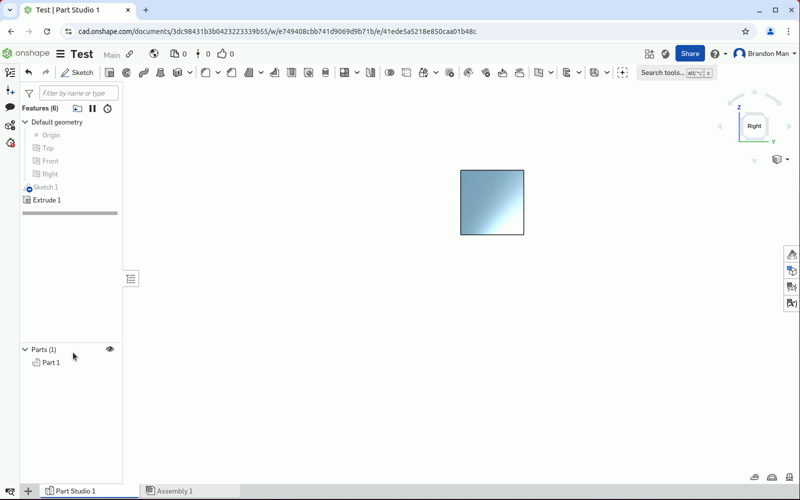
key(shift+p)
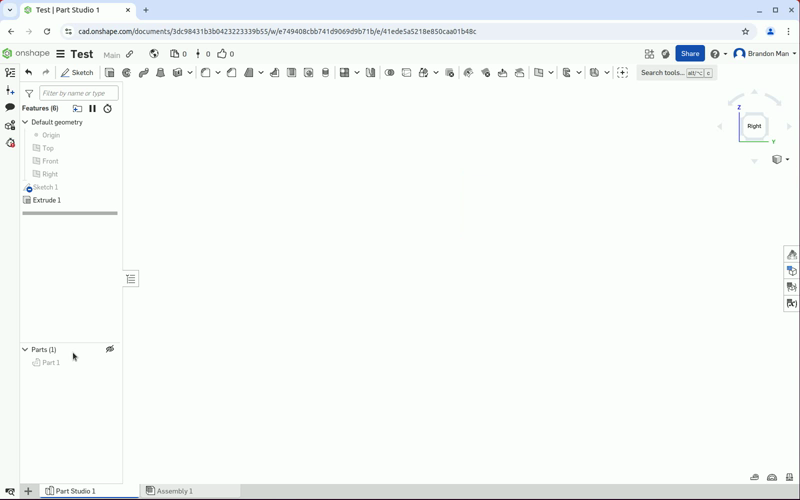
key(space)
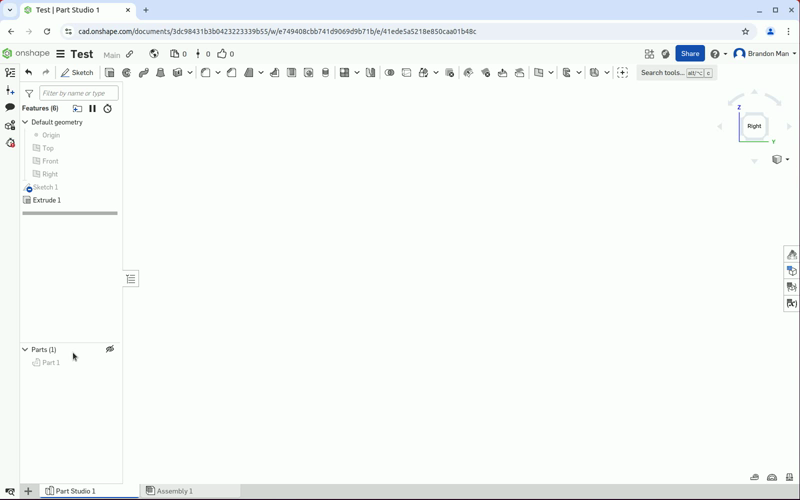
key_down(shift)
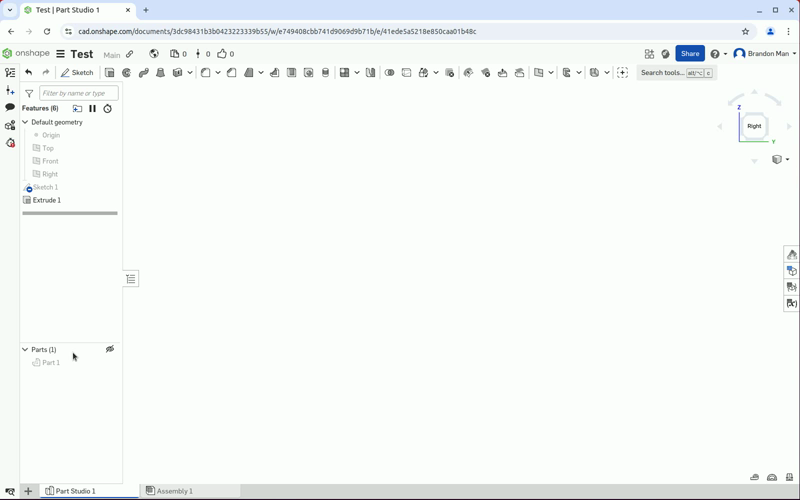
key(right)
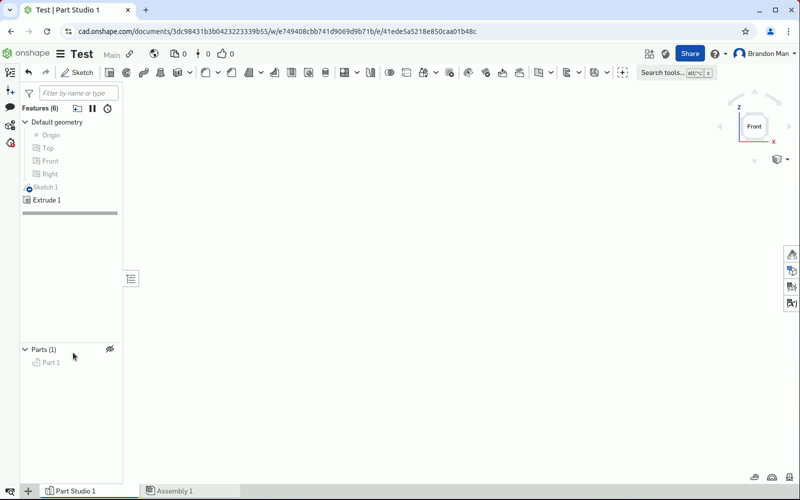
key_up(shift)
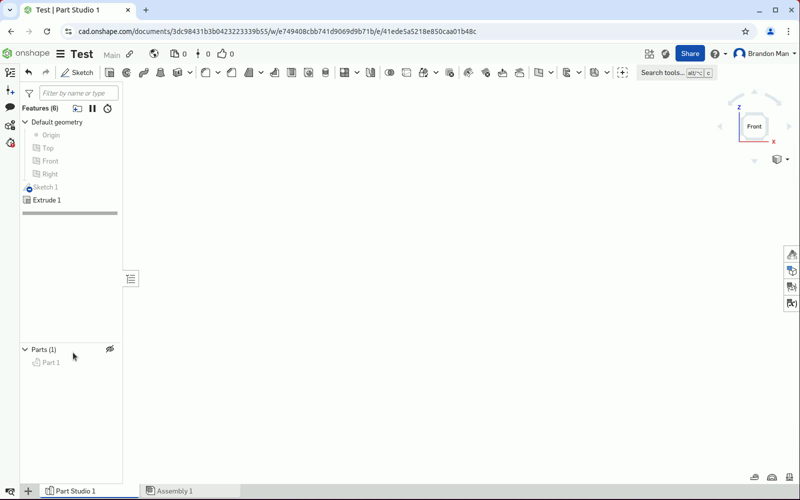
mouse_move(73, 352)
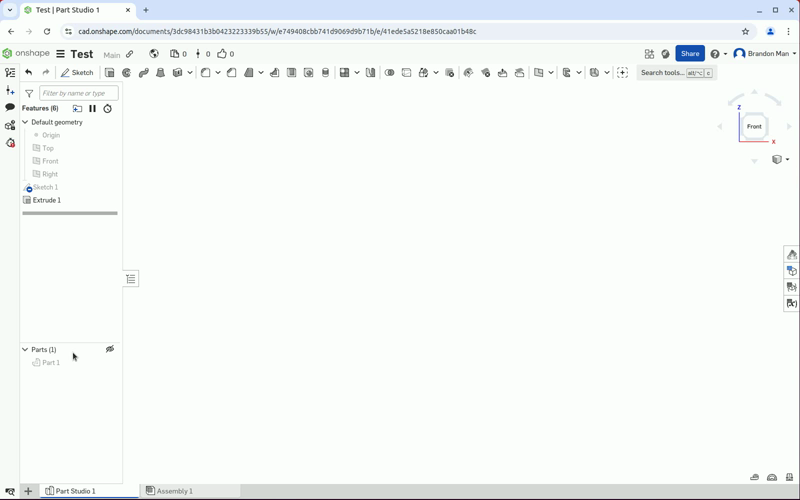
key(shift+y)
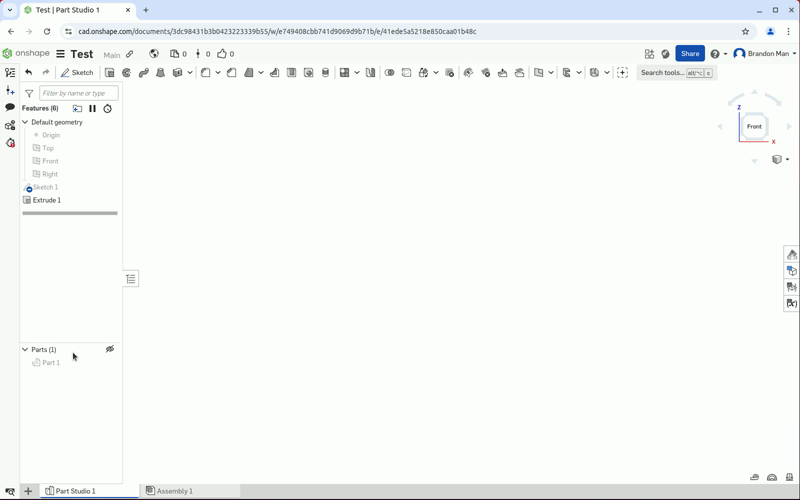
key(shift+s)
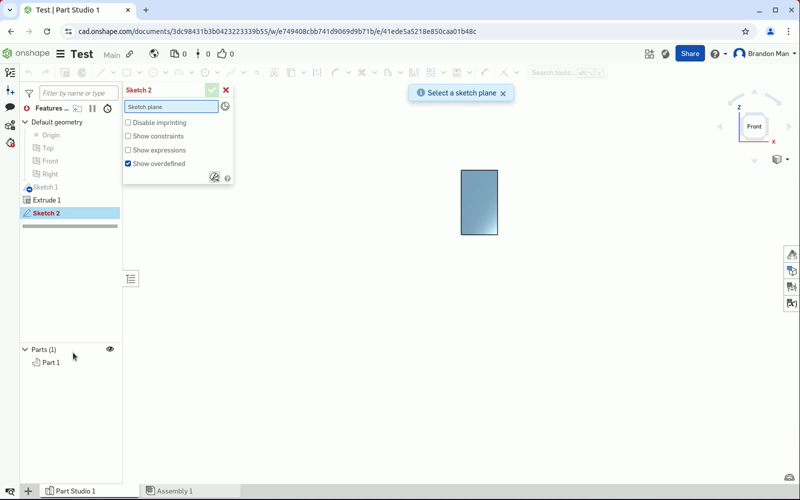
mouse_move(73, 163)
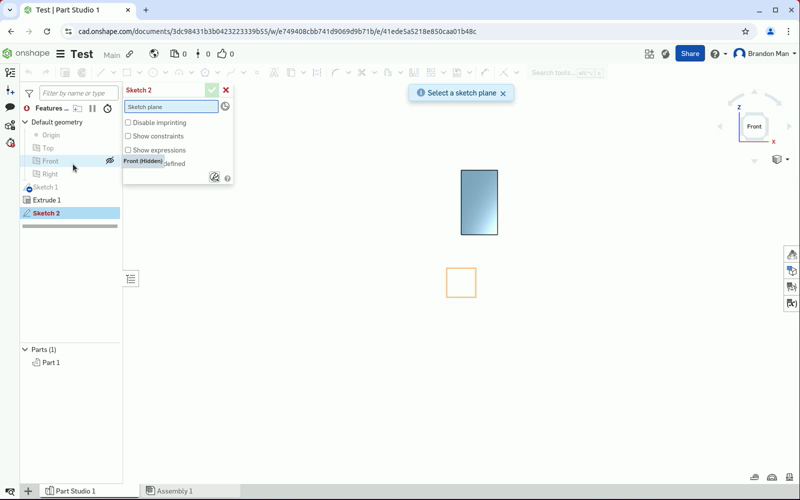
click(73, 163)
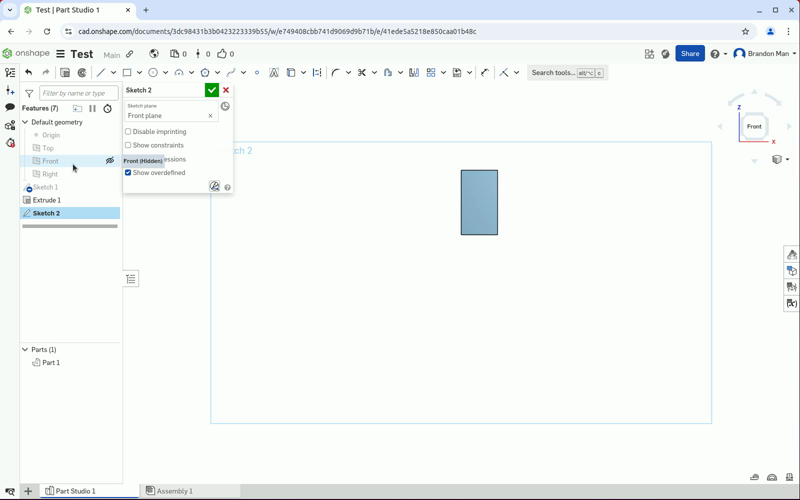
mouse_move(73, 352)
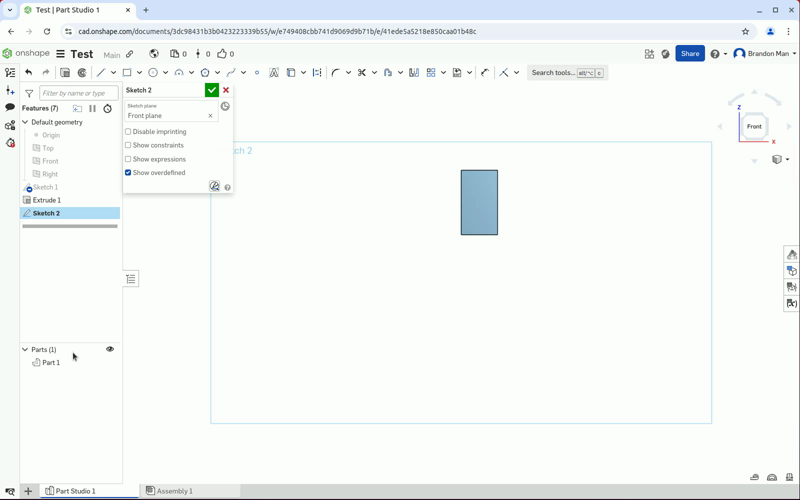
key(y)
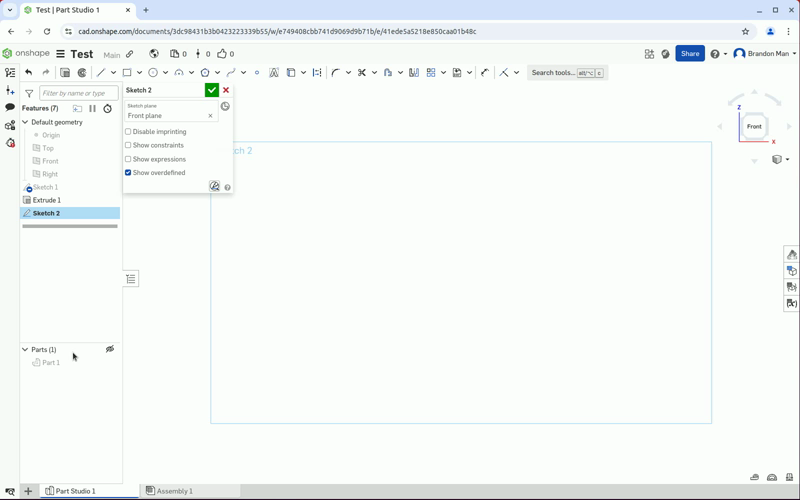
key(l)
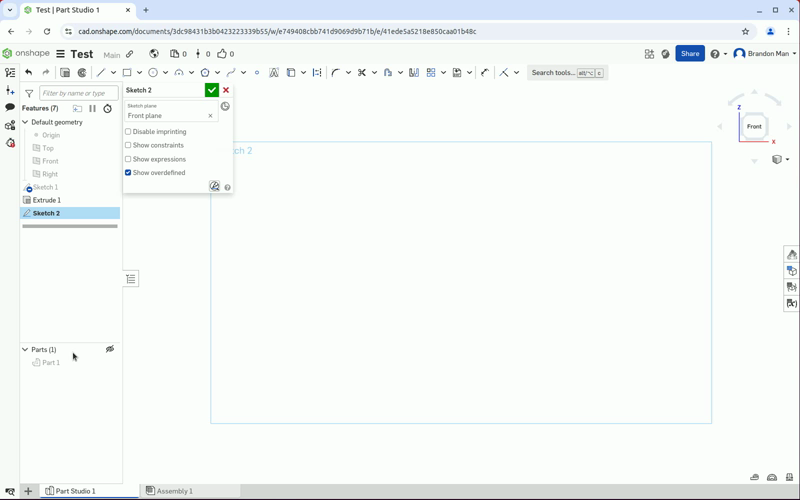
key_down(shift)
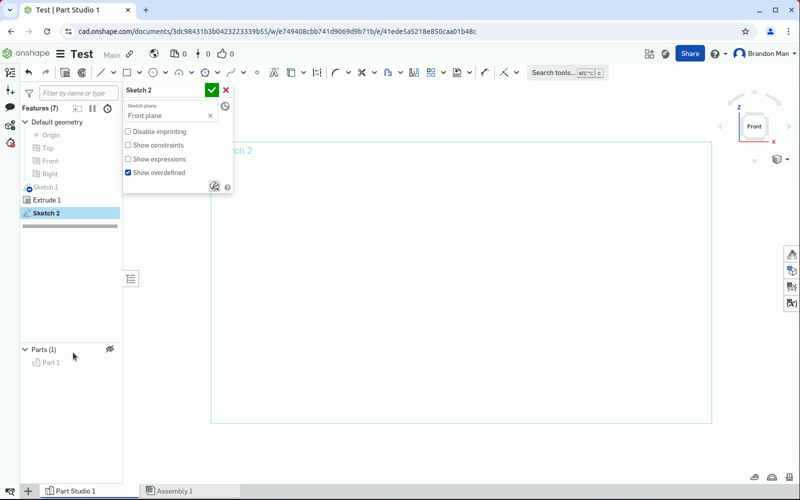
mouse_move(430, 314)
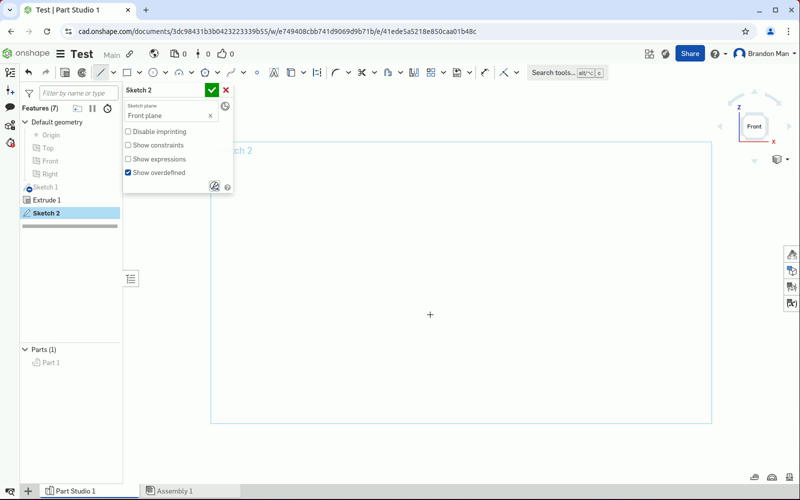
click(430, 314)
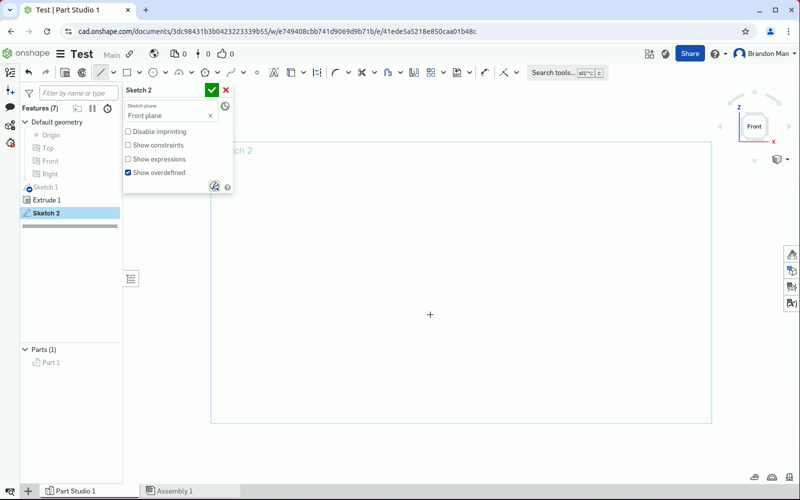
key_up(shift)
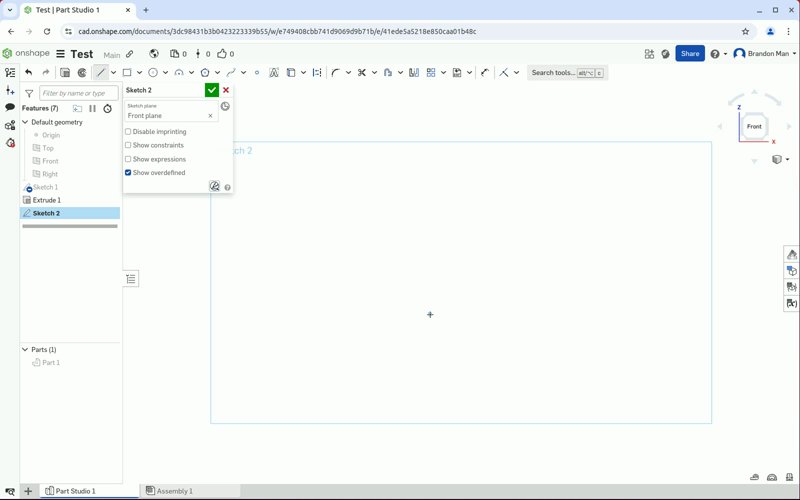
key_down(shift)
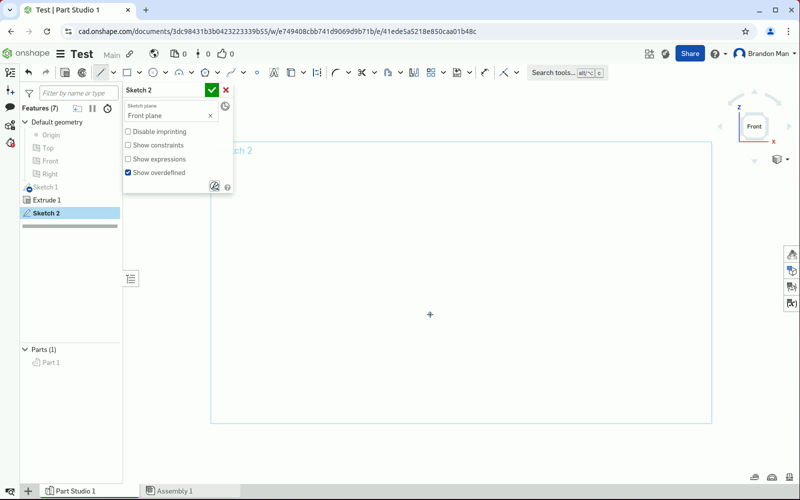
mouse_move(492, 314)
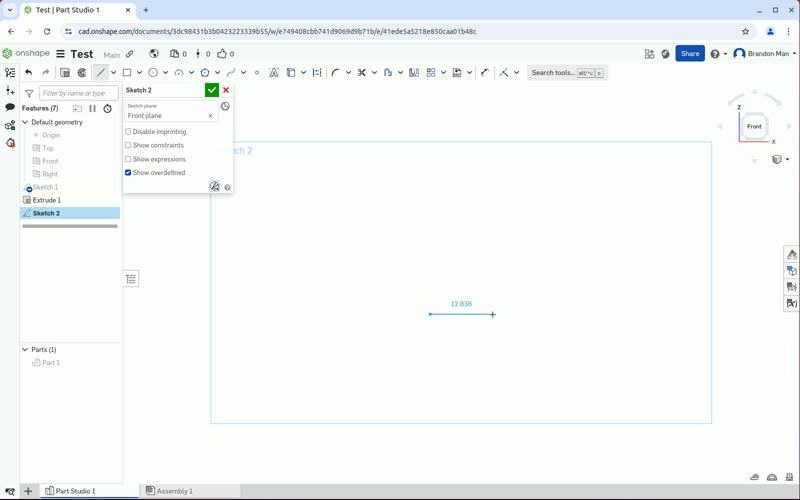
click(492, 314)
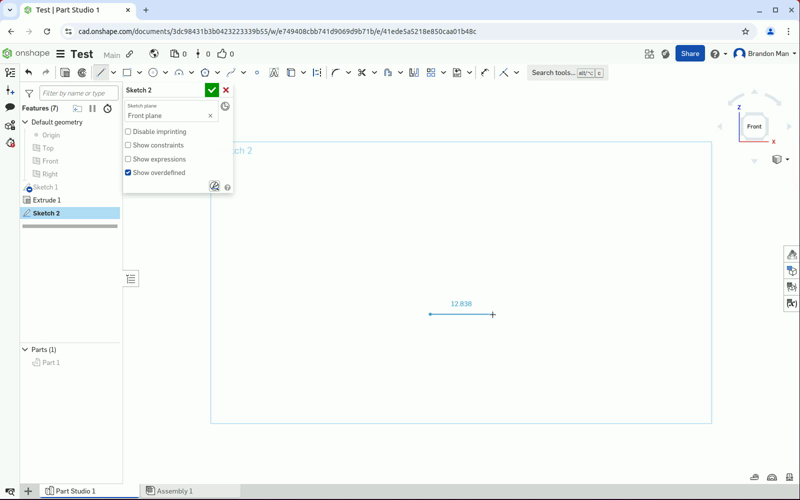
key_up(shift)
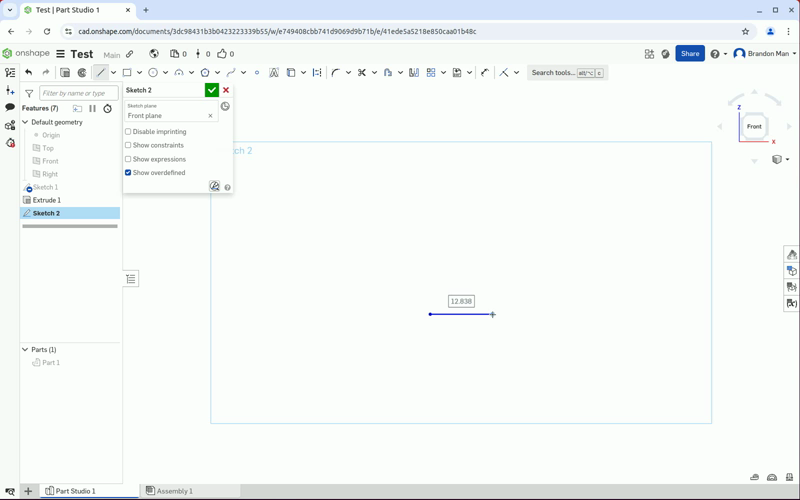
key_down(shift)
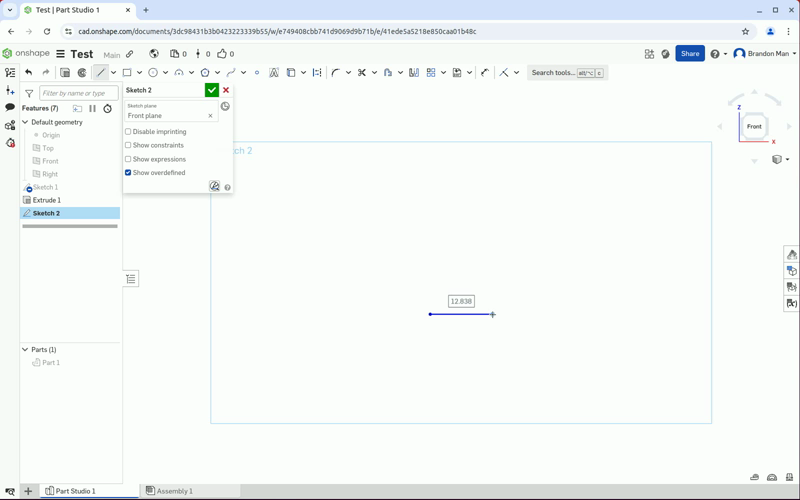
mouse_move(492, 253)
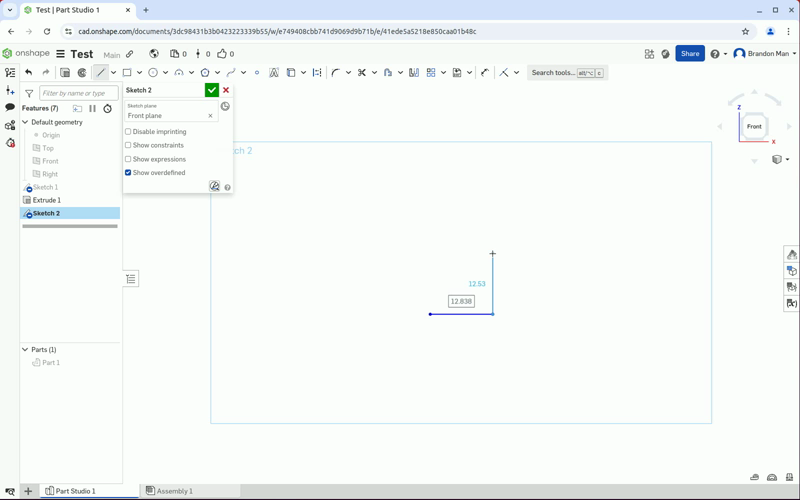
click(492, 253)
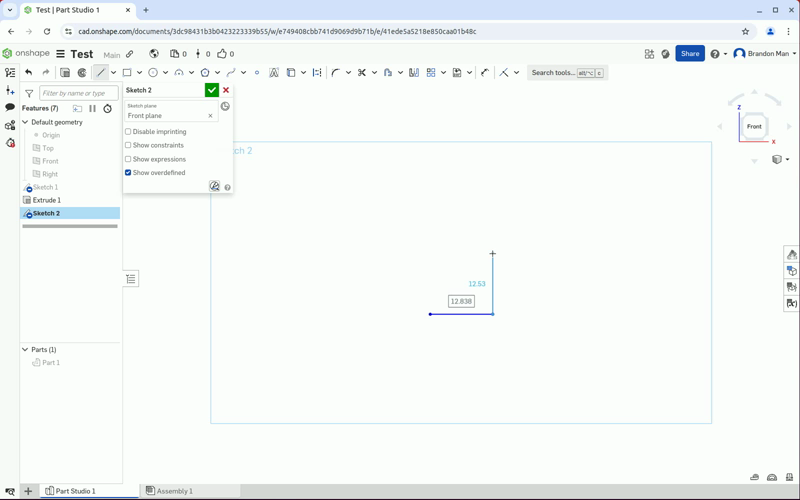
key_up(shift)
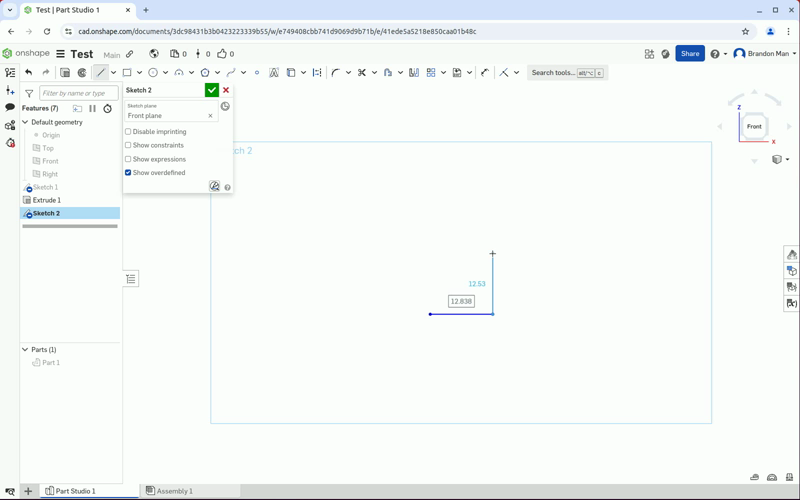
key_down(shift)
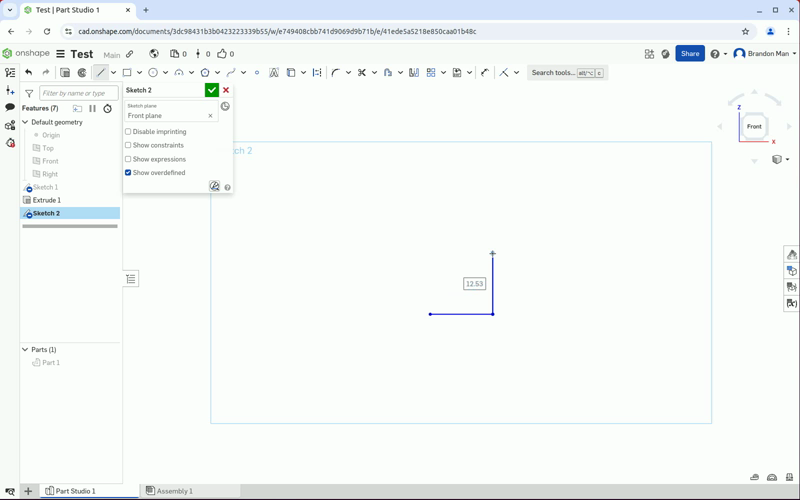
mouse_move(430, 253)
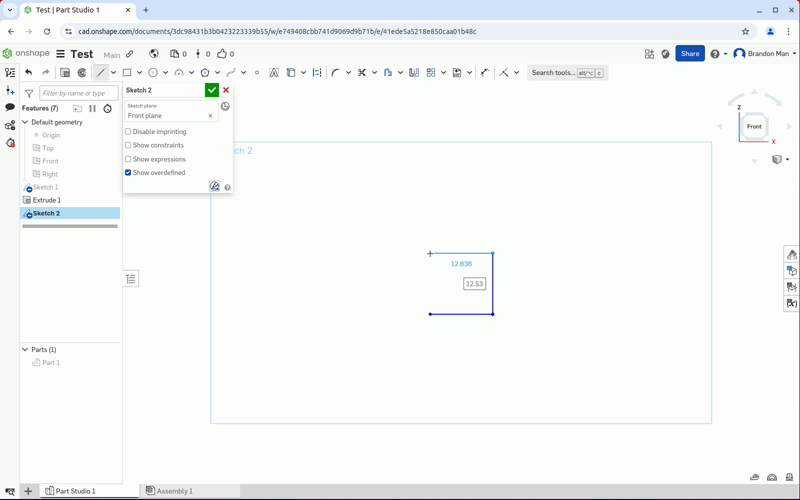
click(430, 253)
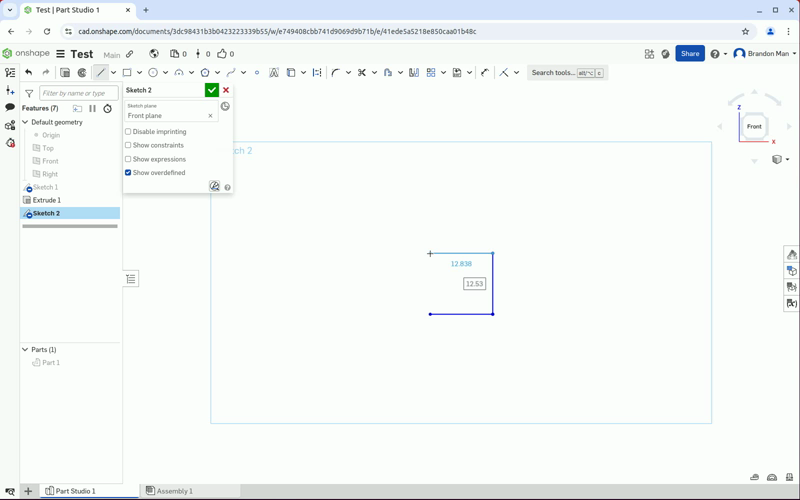
key_up(shift)
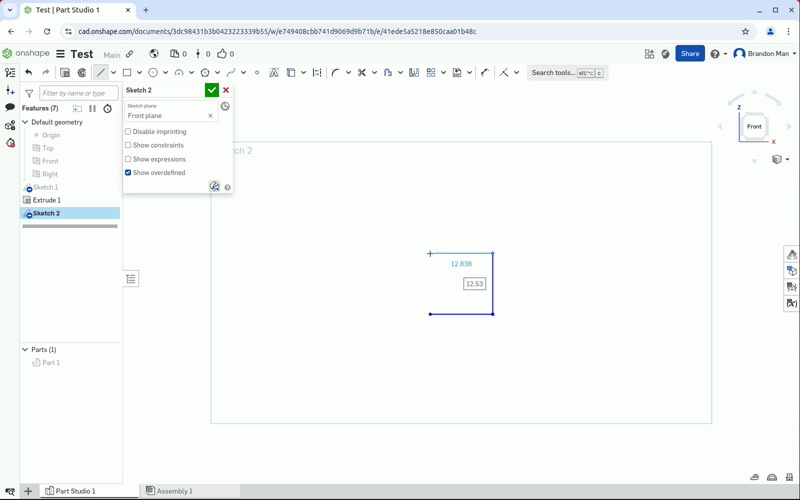
key_down(shift)
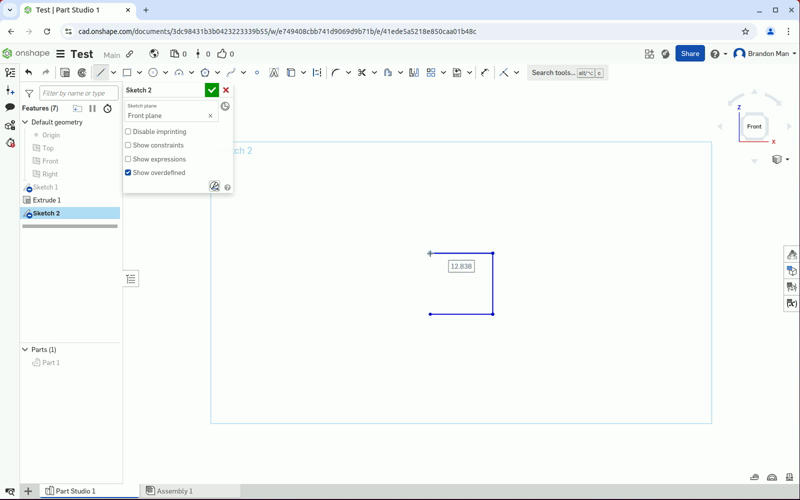
mouse_move(430, 314)
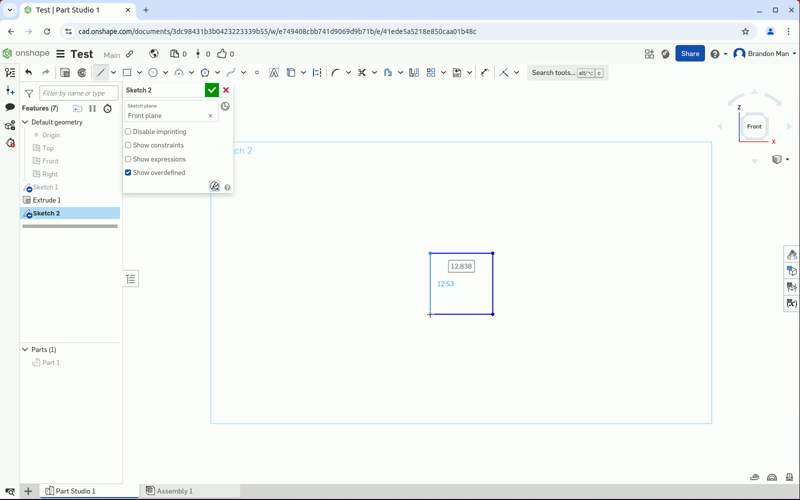
key_up(shift)
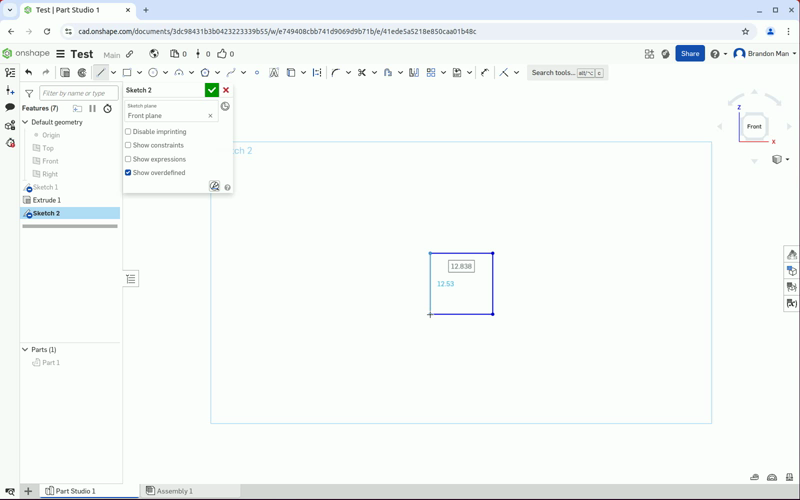
click(430, 314)
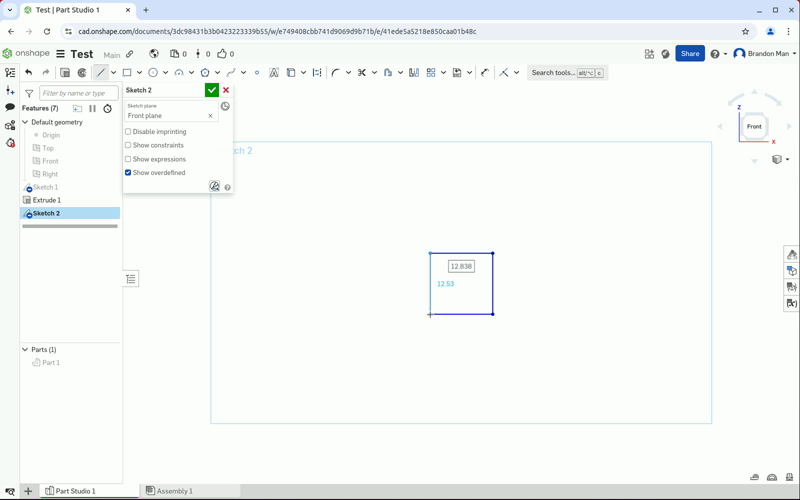
key(esc)
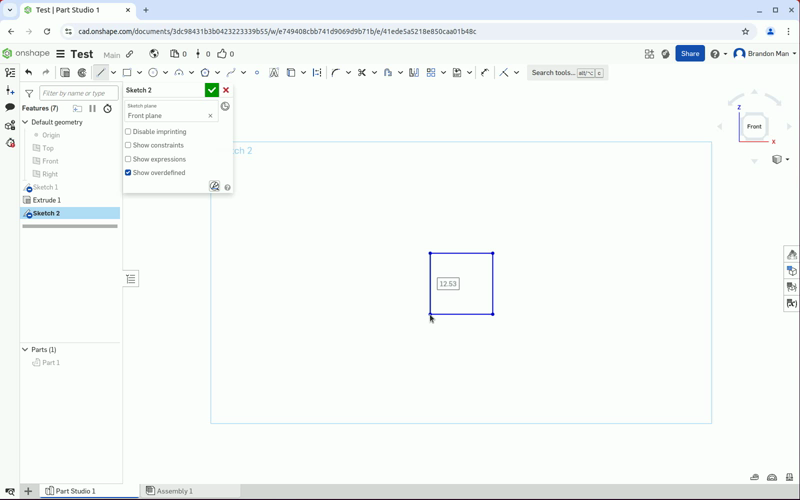
mouse_move(436, 295)
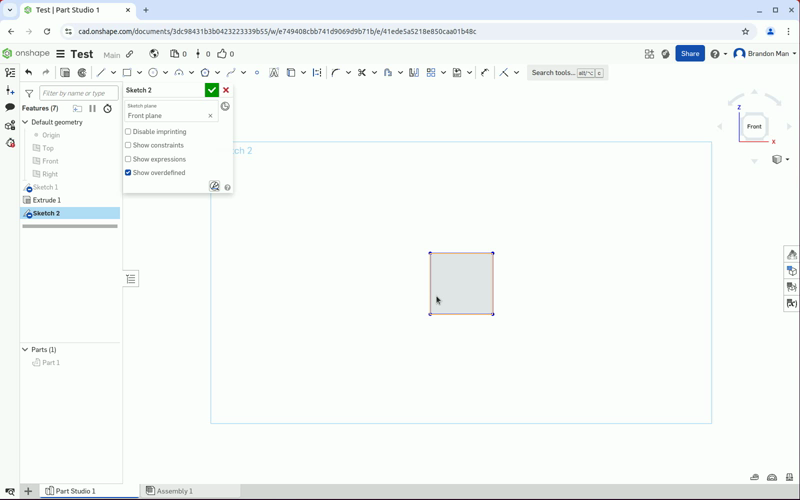
click(436, 295)
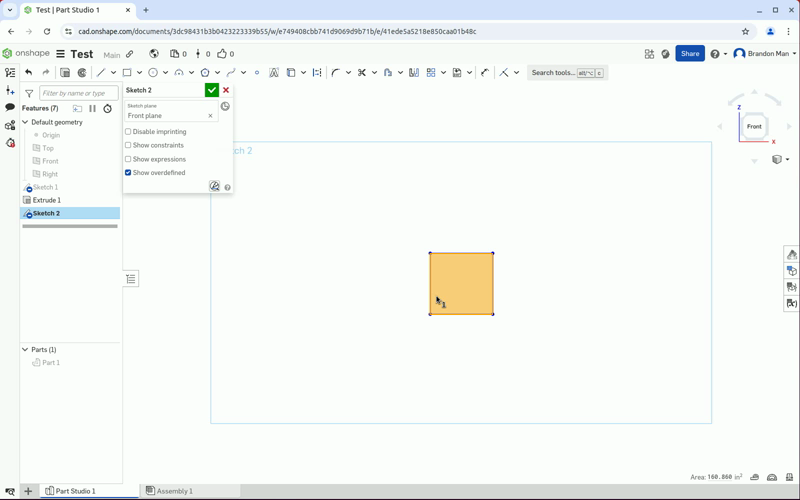
mouse_move(73, 352)
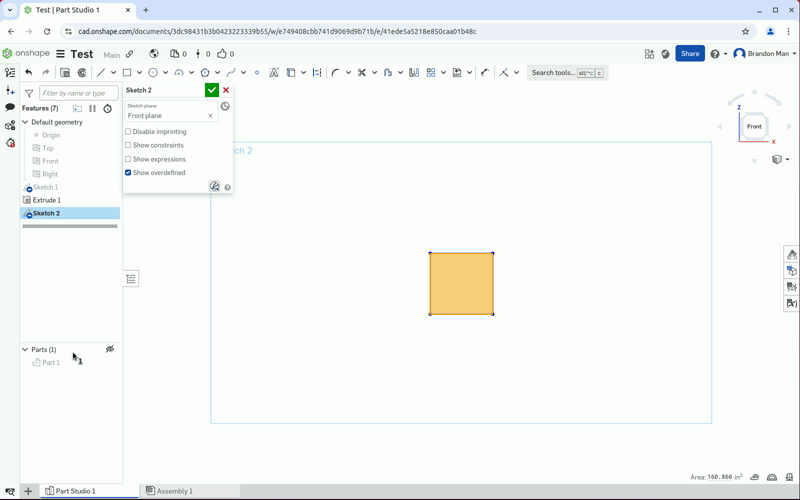
key(shift+y)
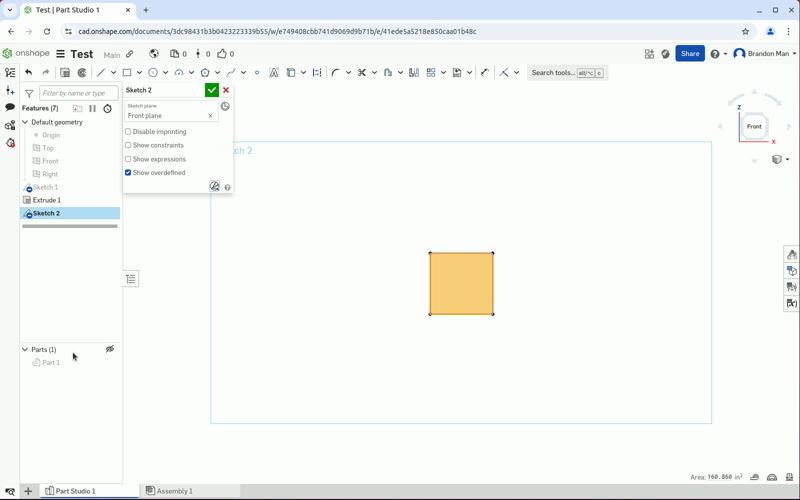
key(shift+e)
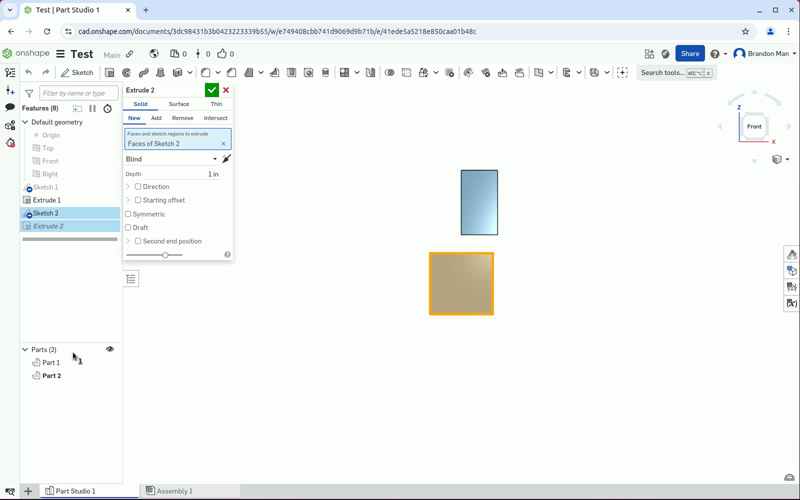
mouse_move(143, 106)
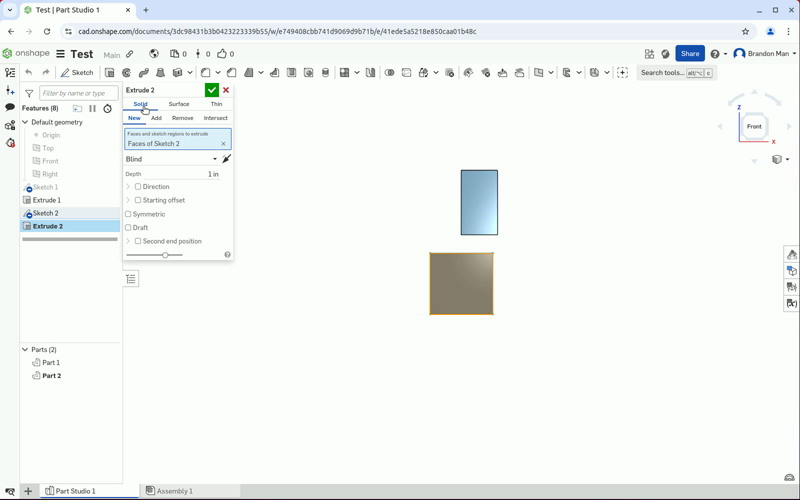
click(143, 106)
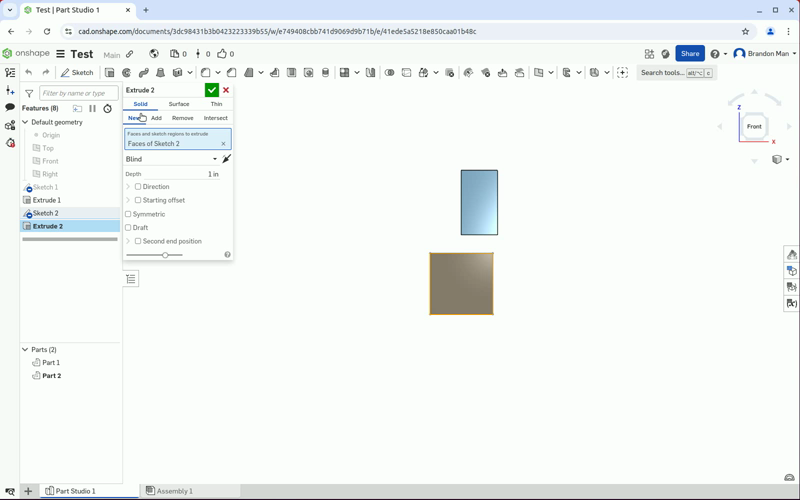
mouse_move(137, 120)
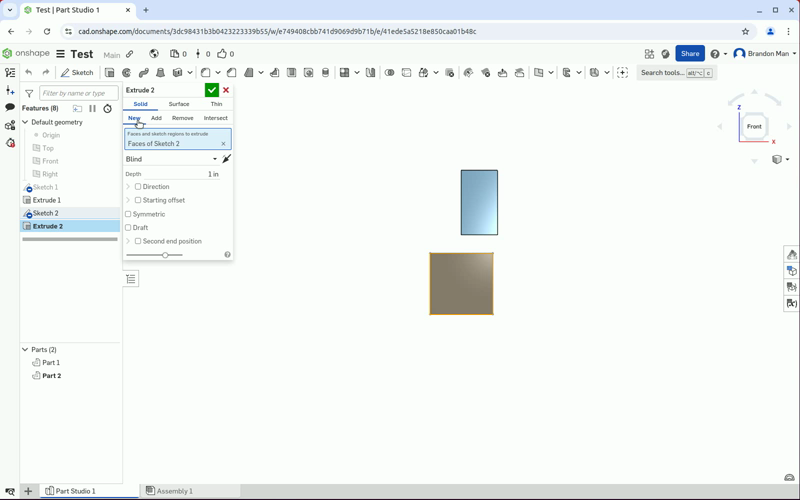
click(137, 120)
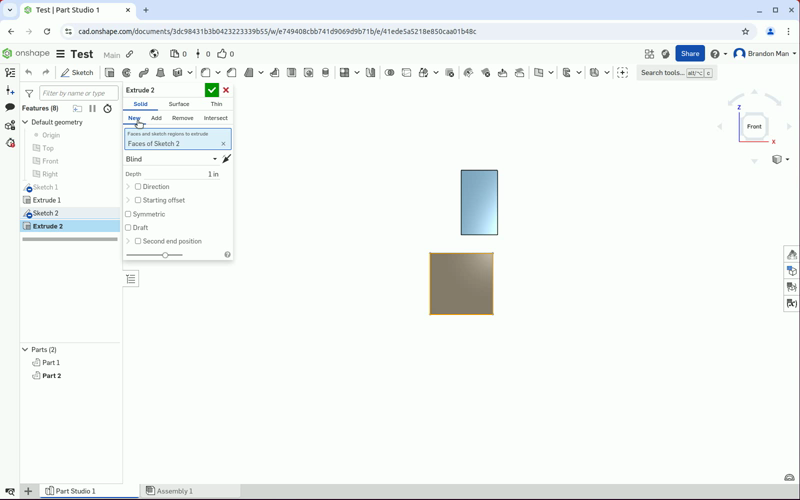
key(tab, 4)
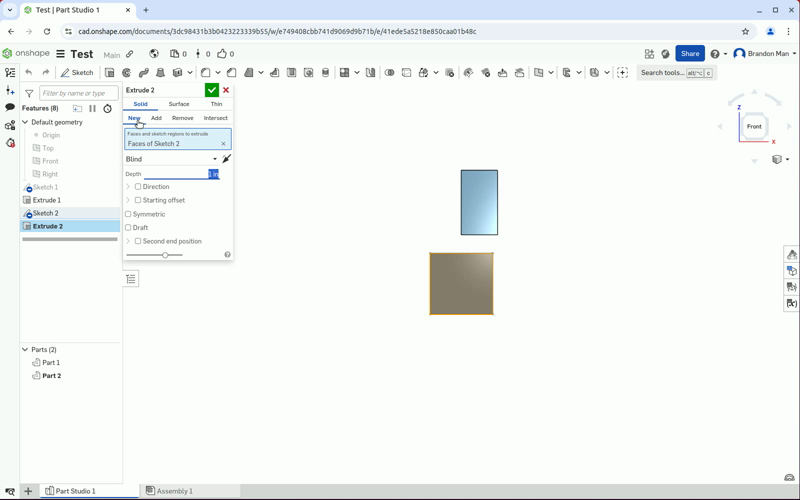
text(10.11)
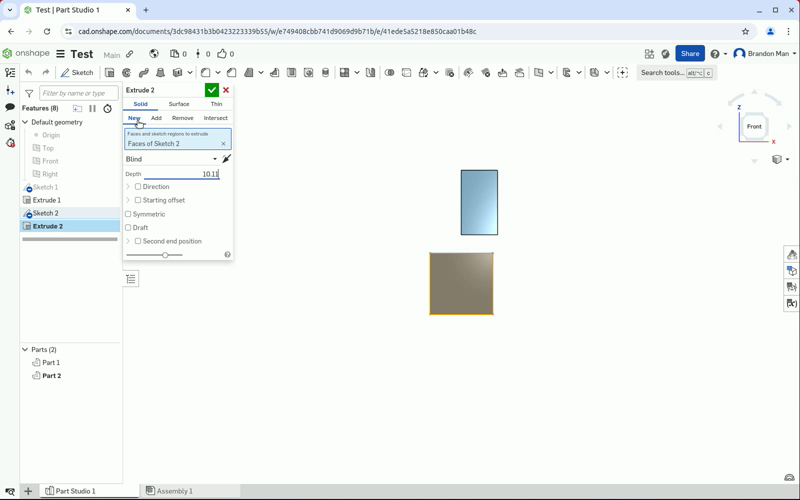
key(enter)
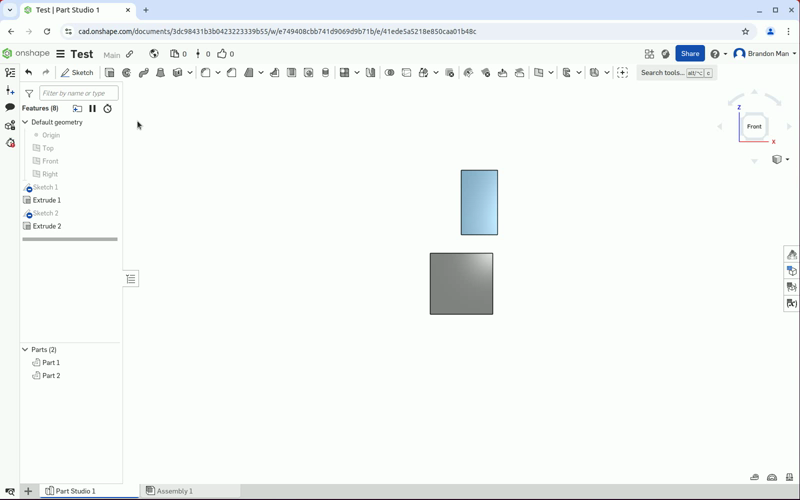
key(shift+h)
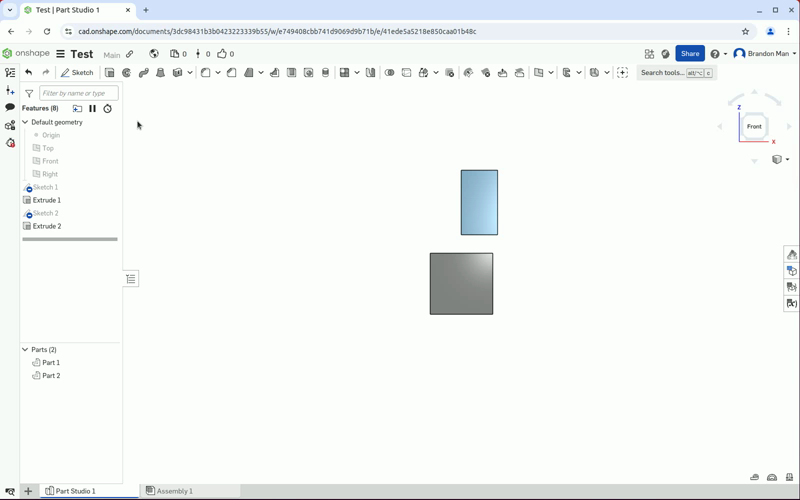
key(shift+h)
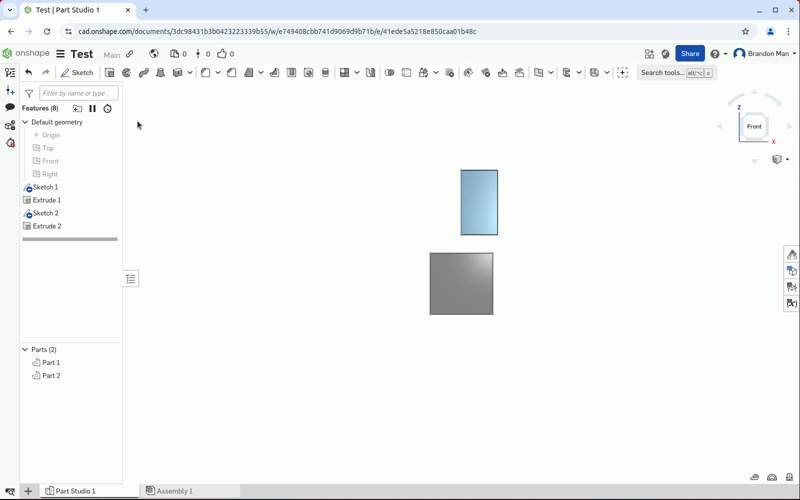
key(shift+7)
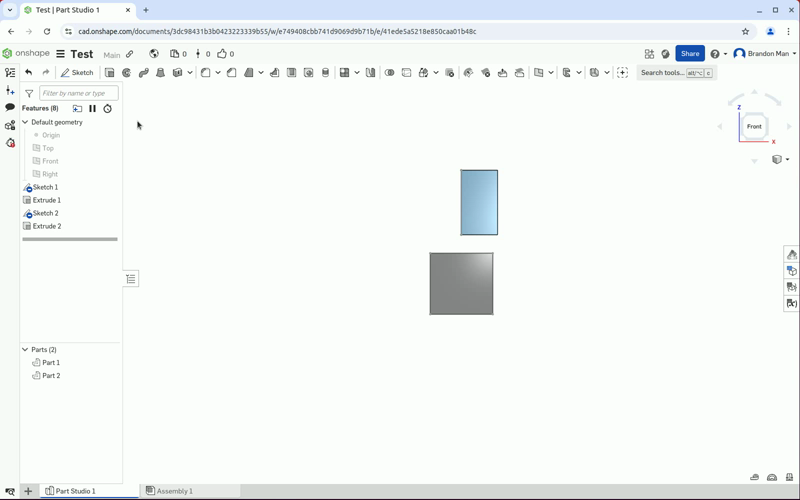
key(left, 2)
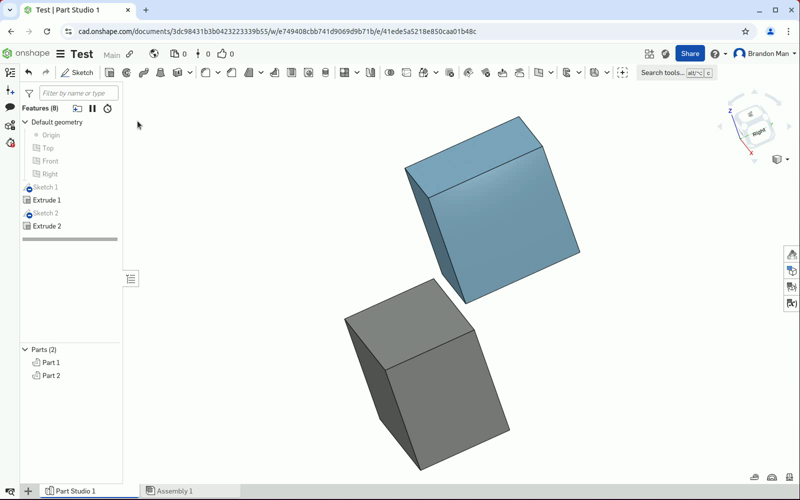
key(down, 2)
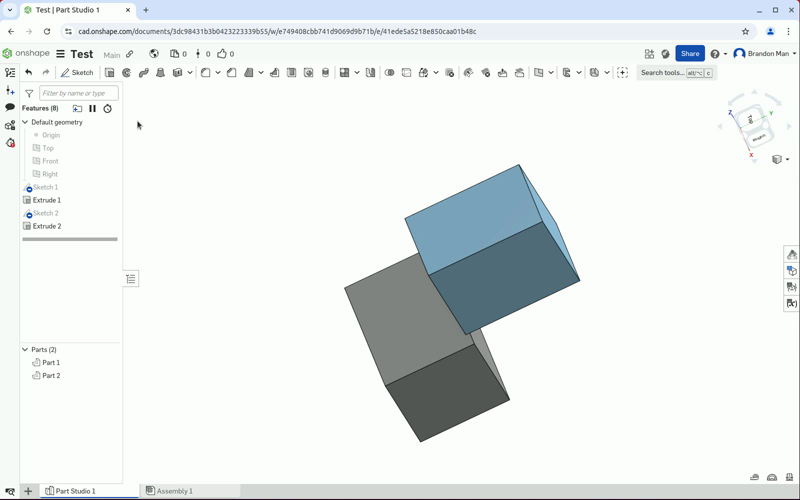
key(up, 2)
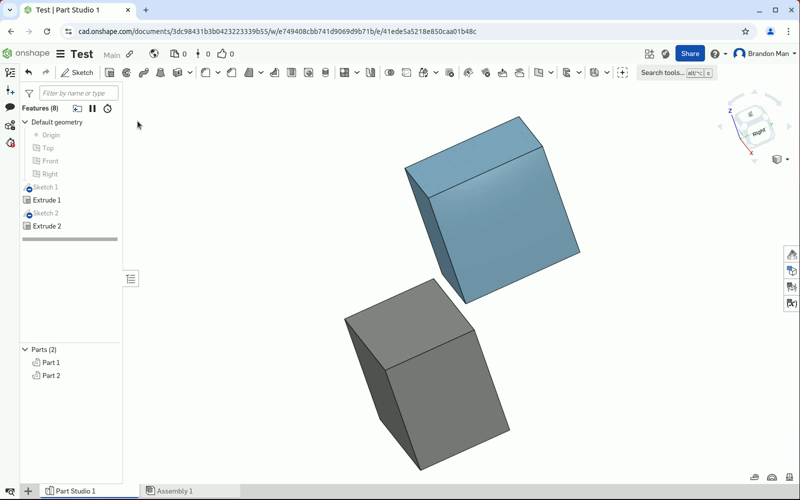
key(right, 2)
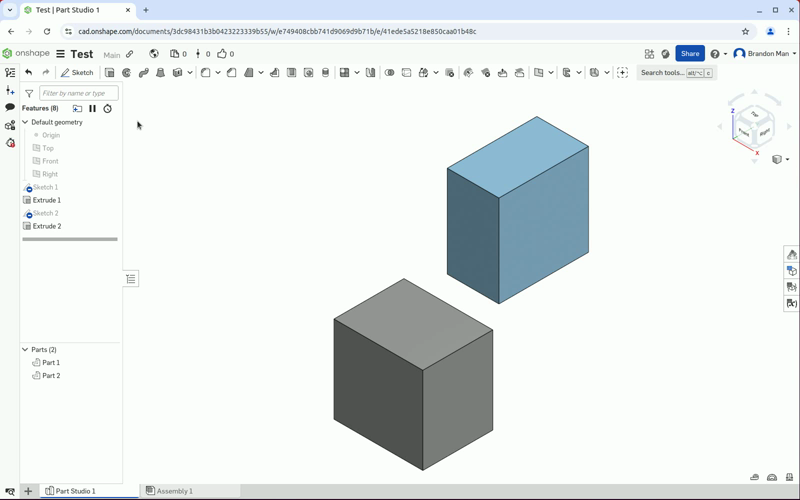
mouse_move(73, 189)
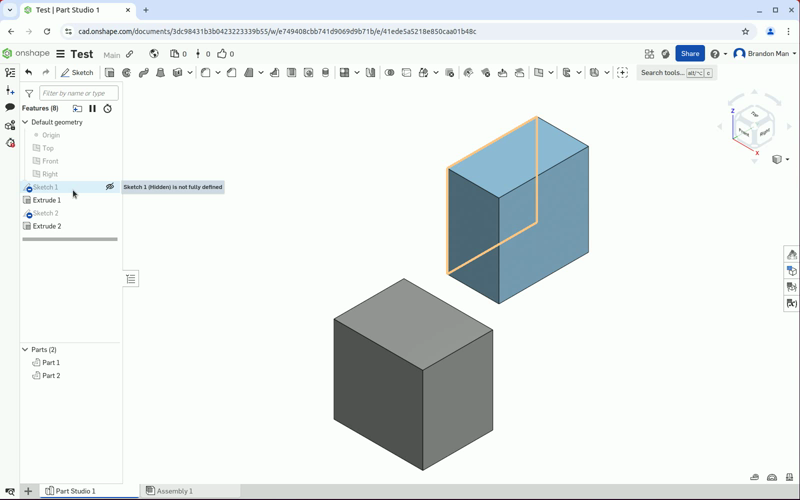
click(73, 189)